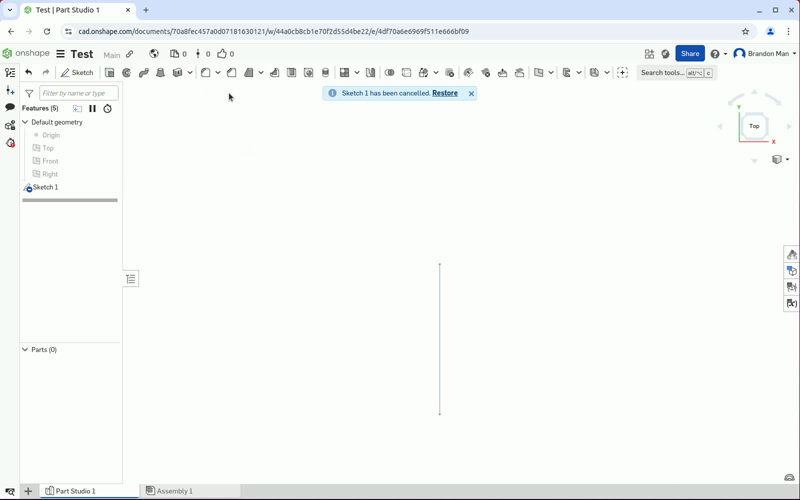
key(shift+h)
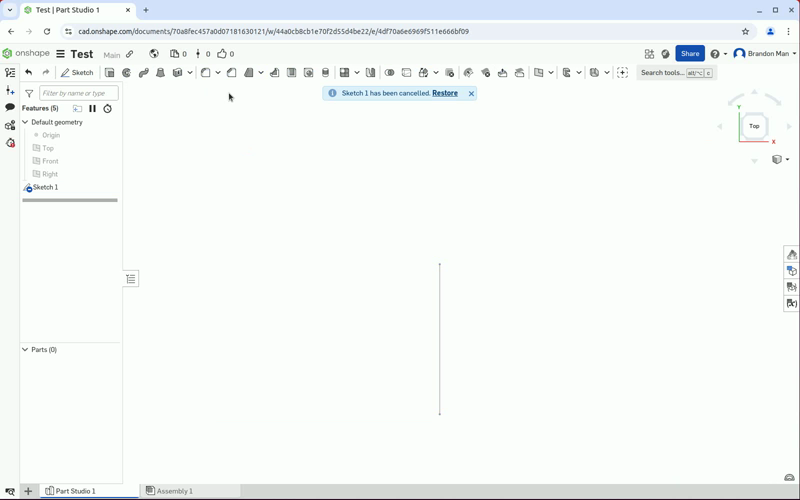
key(shift+s)
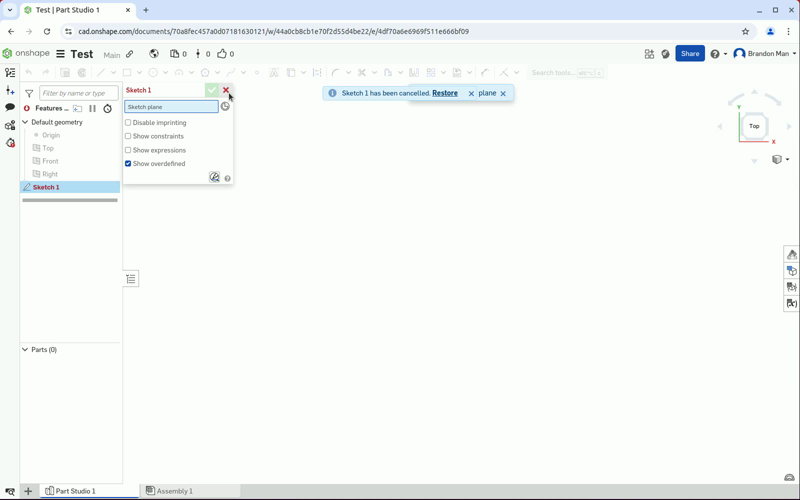
mouse_move(73, 150)
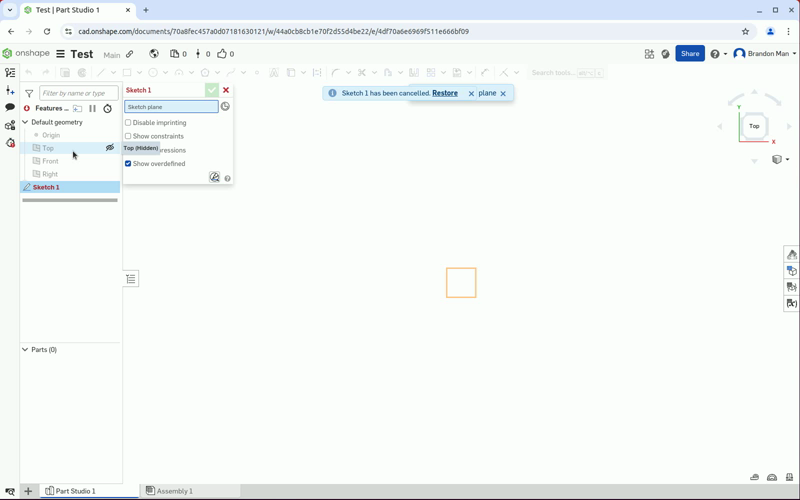
click(73, 150)
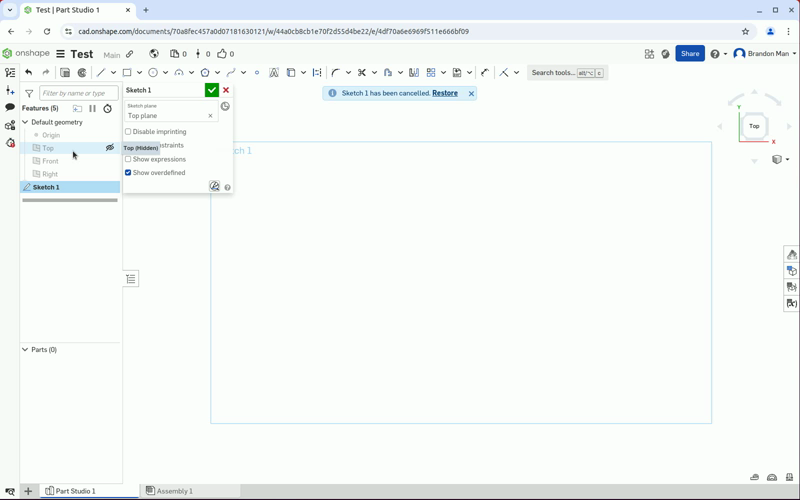
mouse_move(73, 352)
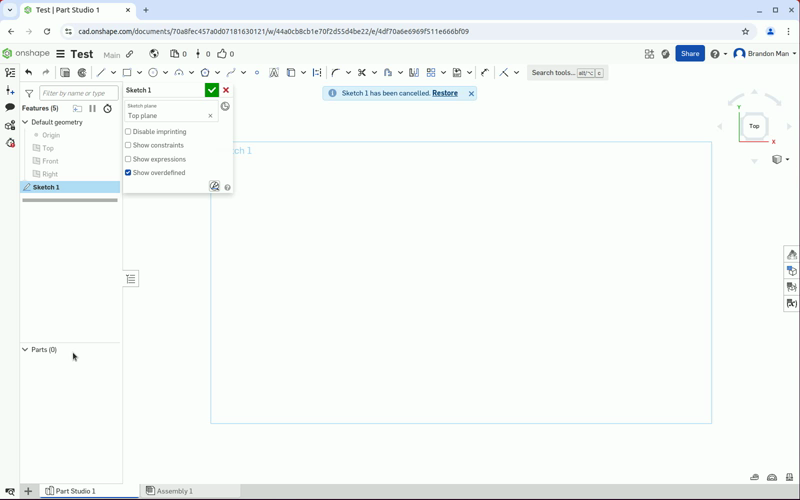
key(y)
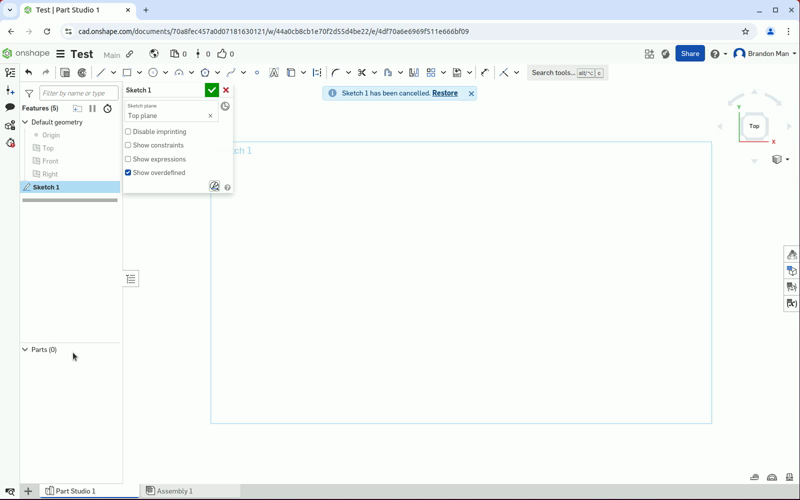
key(l)
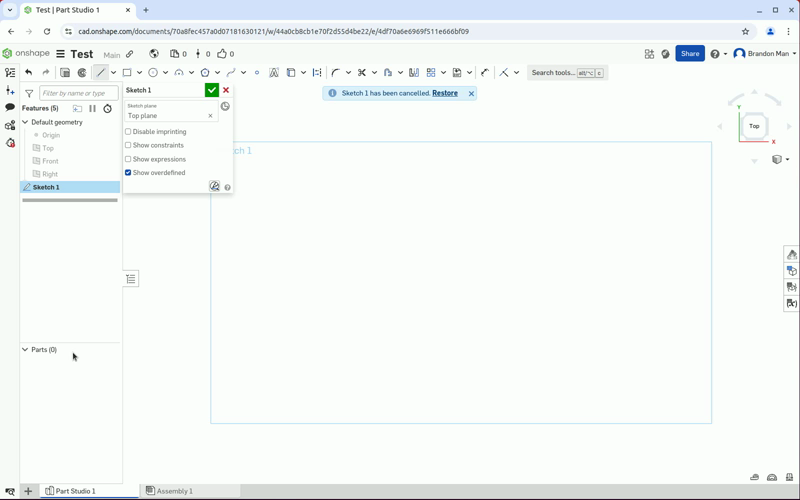
key_down(shift)
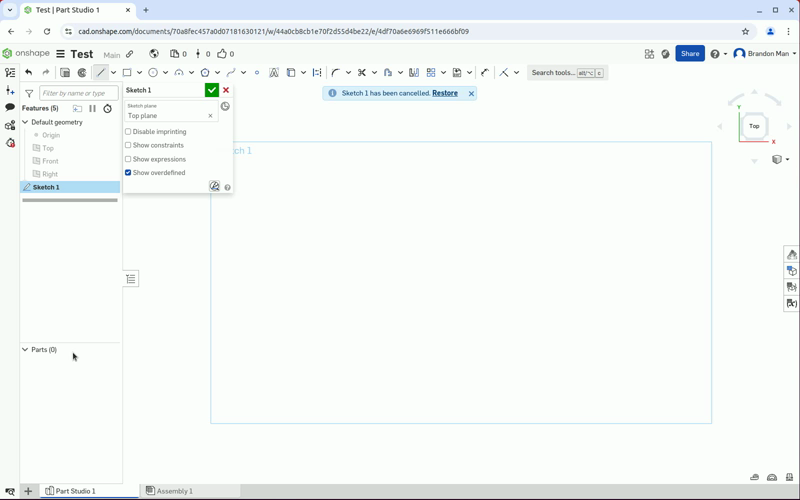
mouse_move(368, 359)
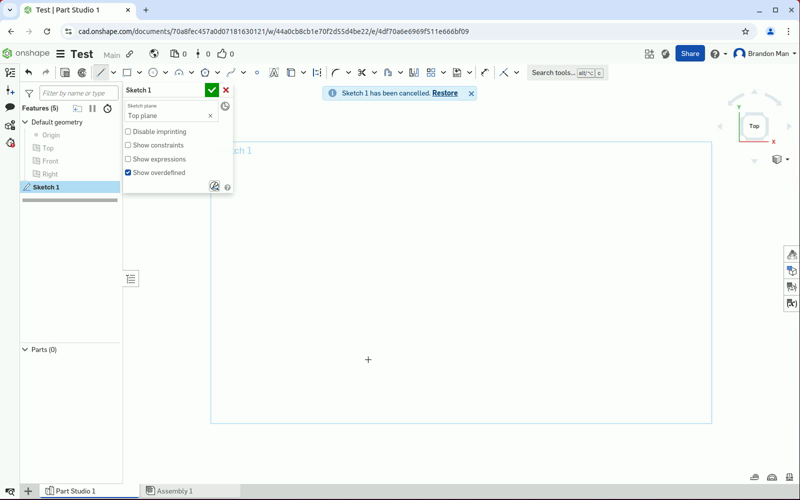
click(368, 359)
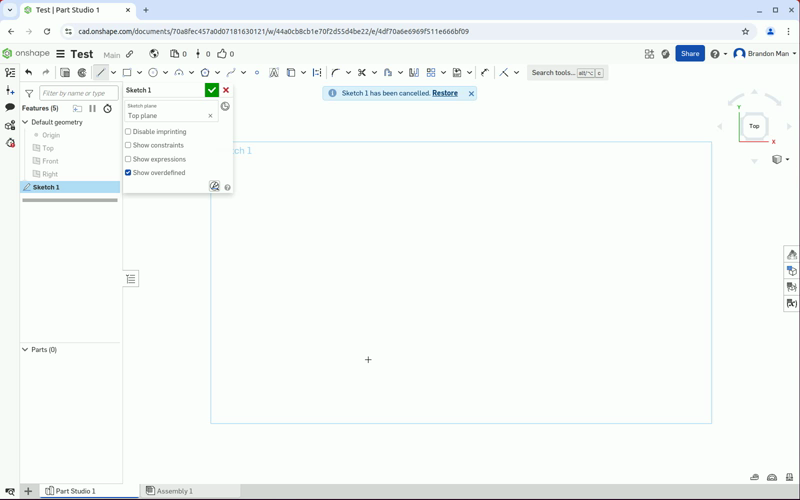
key_up(shift)
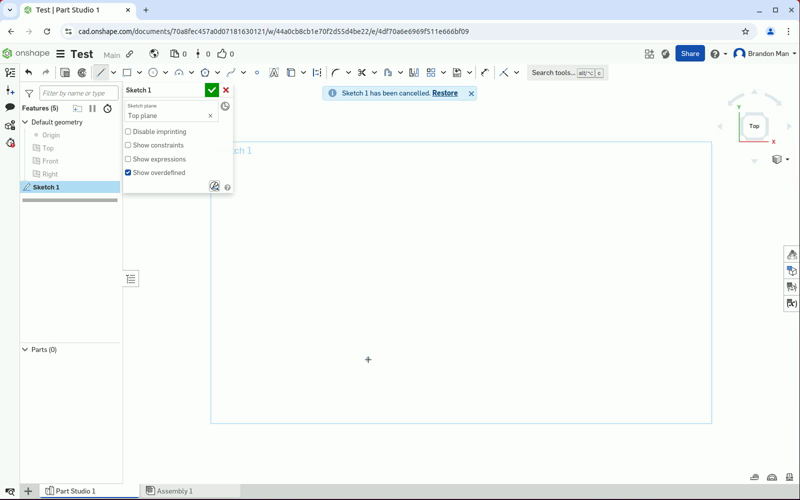
key_down(shift)
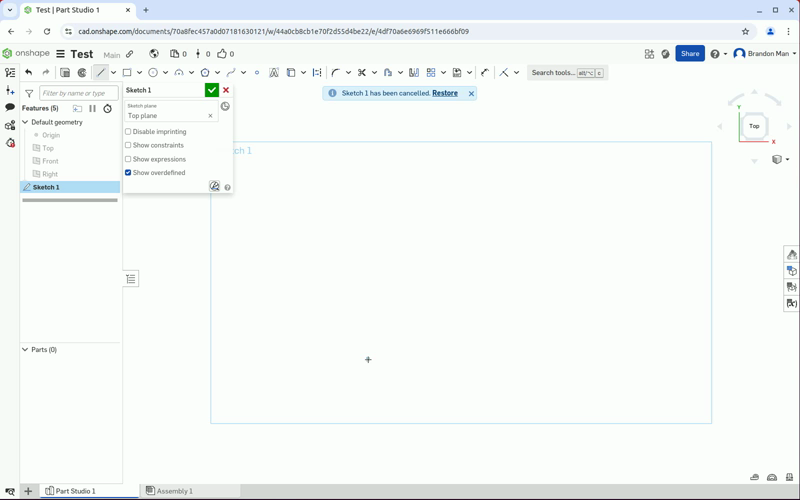
mouse_move(572, 359)
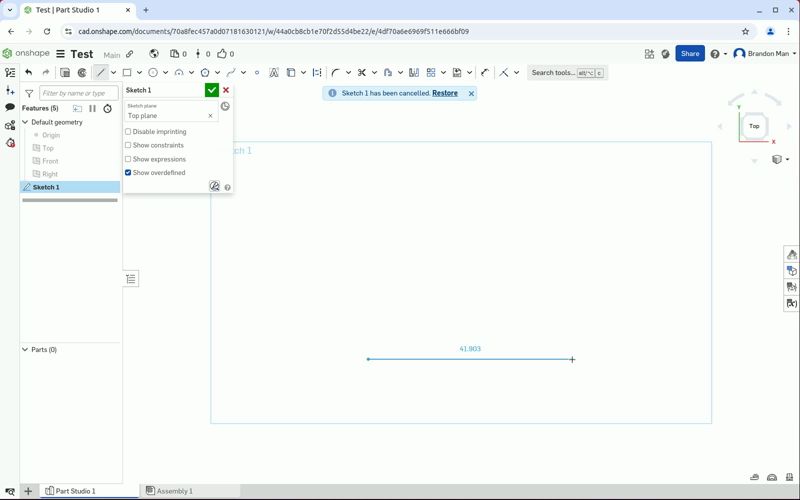
click(572, 359)
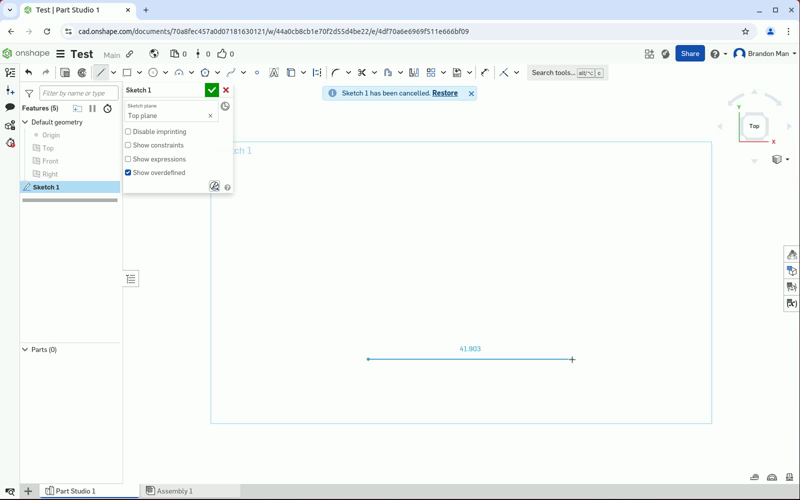
key_up(shift)
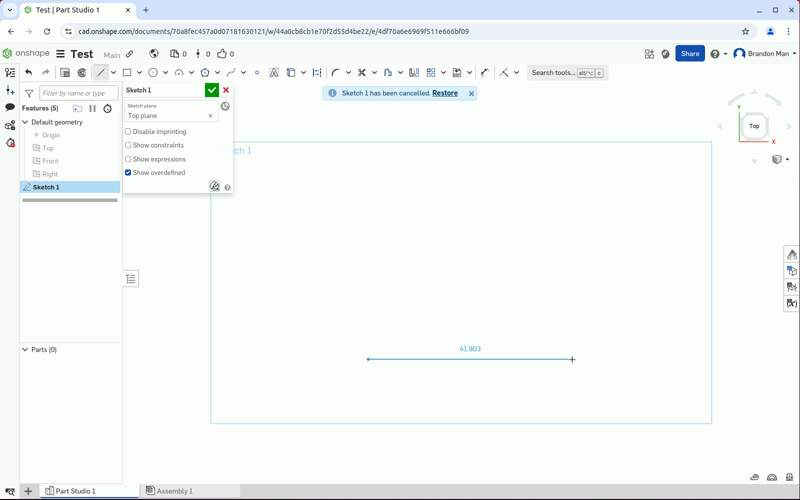
key_down(shift)
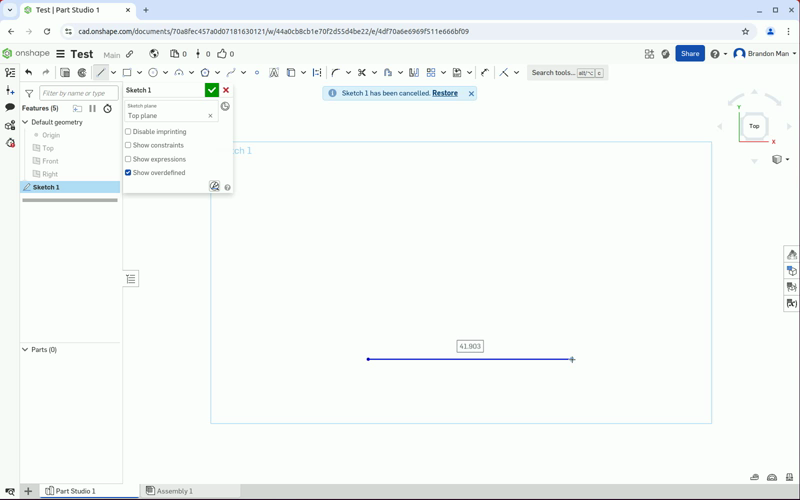
mouse_move(572, 206)
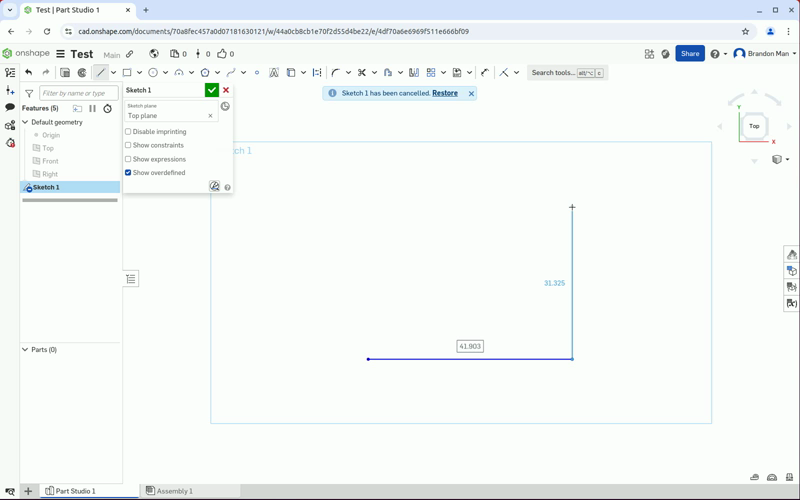
click(572, 206)
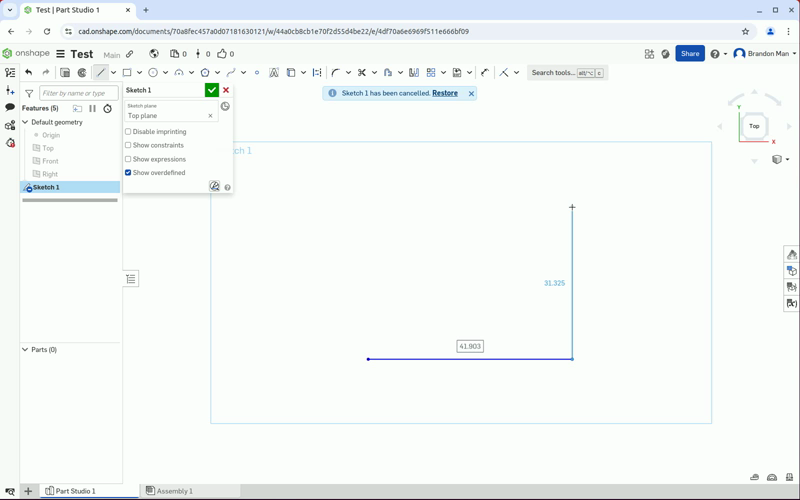
key_up(shift)
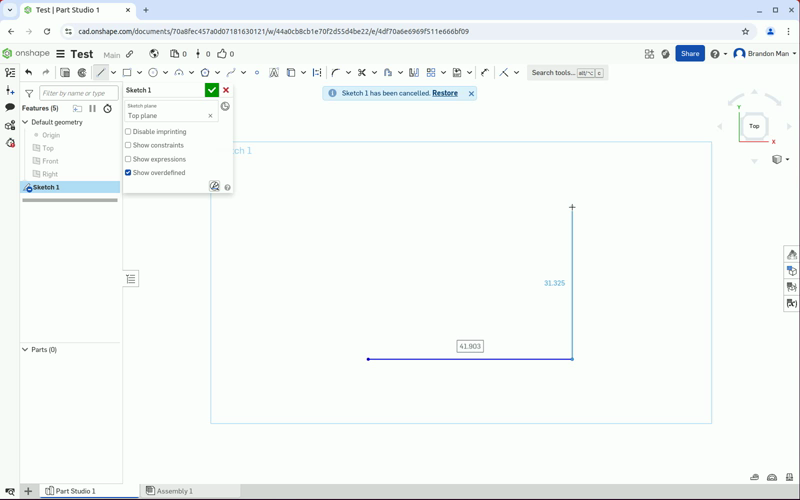
key_down(shift)
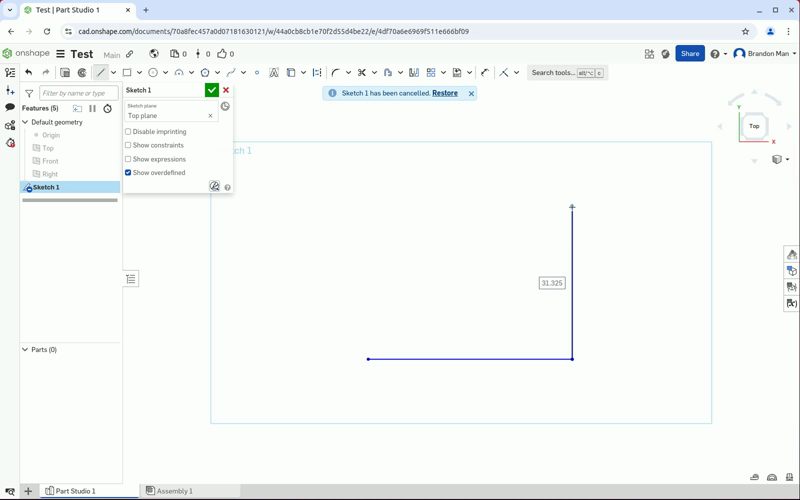
mouse_move(368, 206)
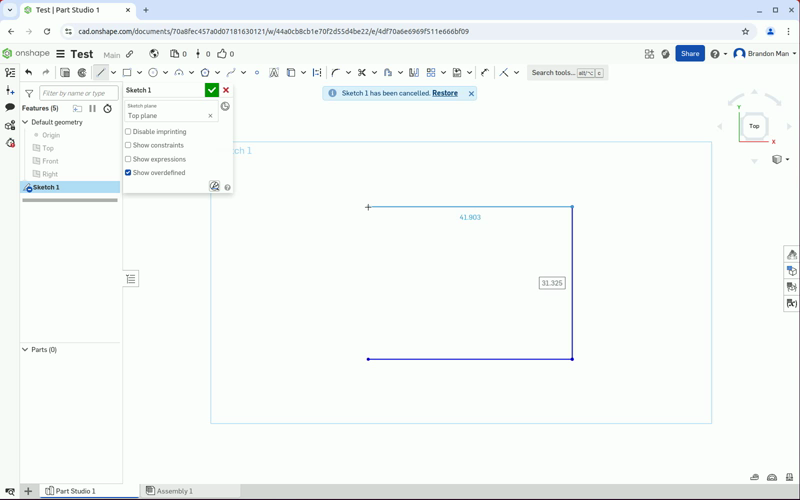
click(368, 206)
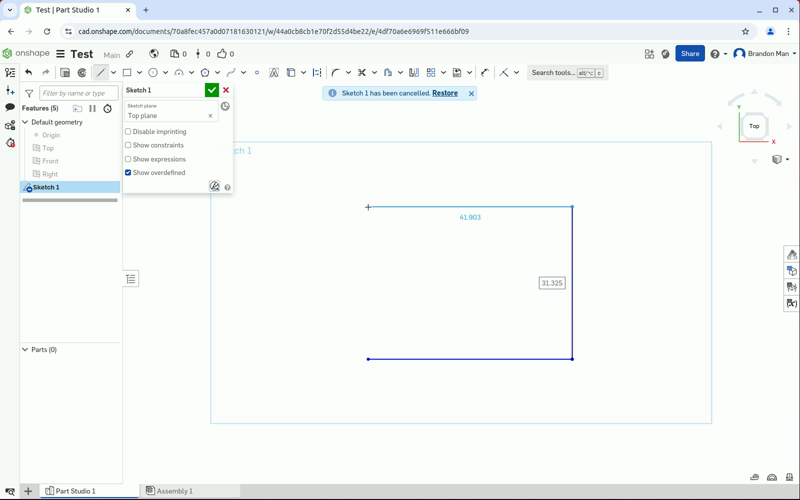
key_up(shift)
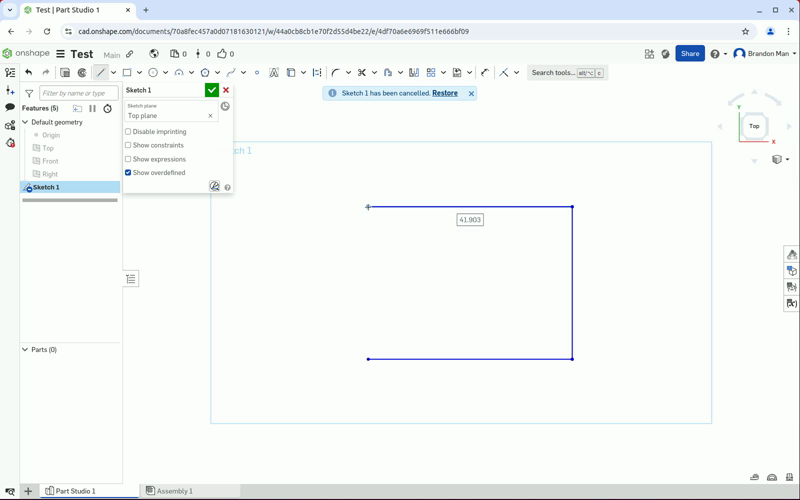
key_down(shift)
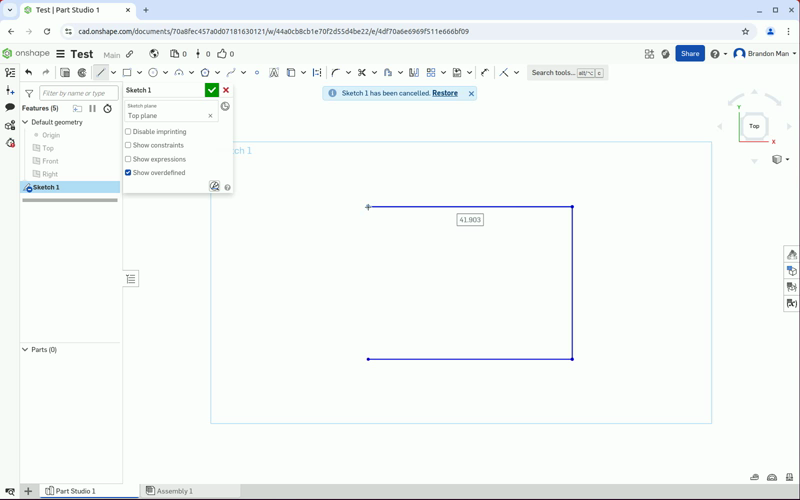
mouse_move(368, 359)
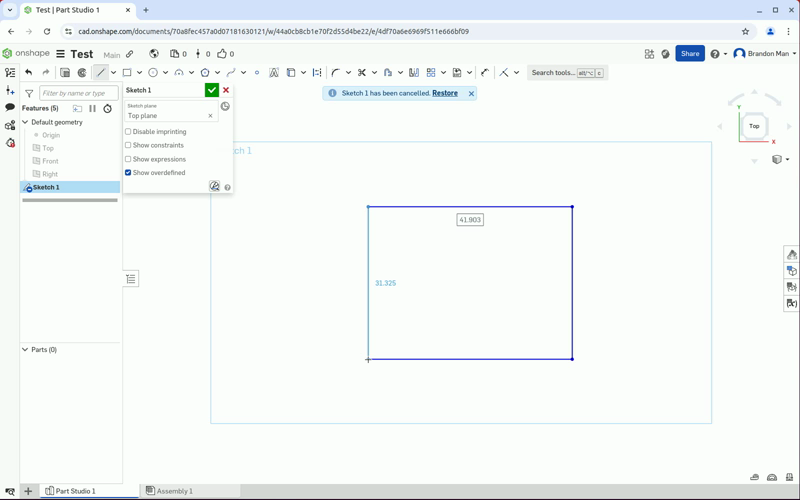
key_up(shift)
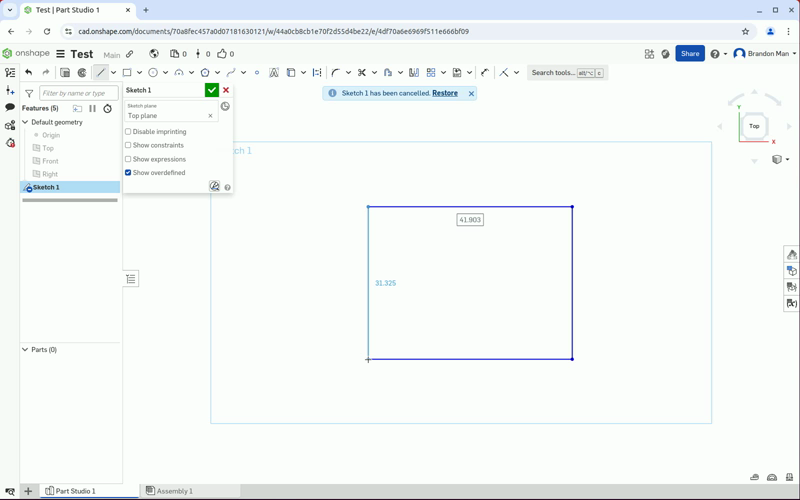
click(368, 359)
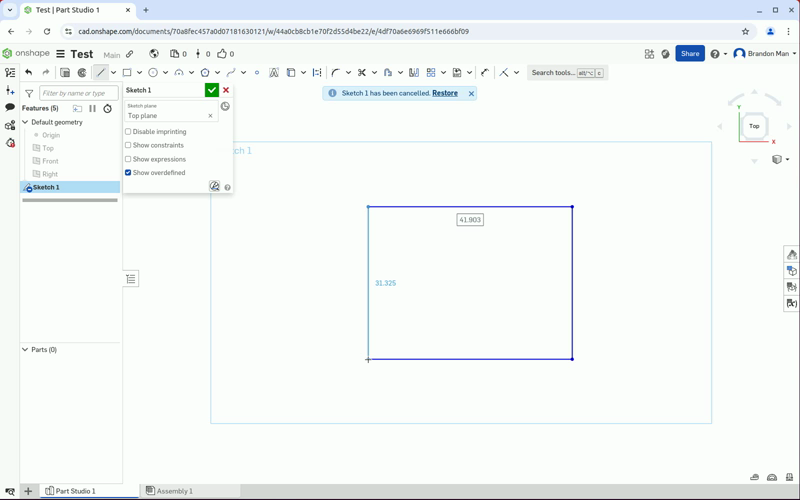
key(esc)
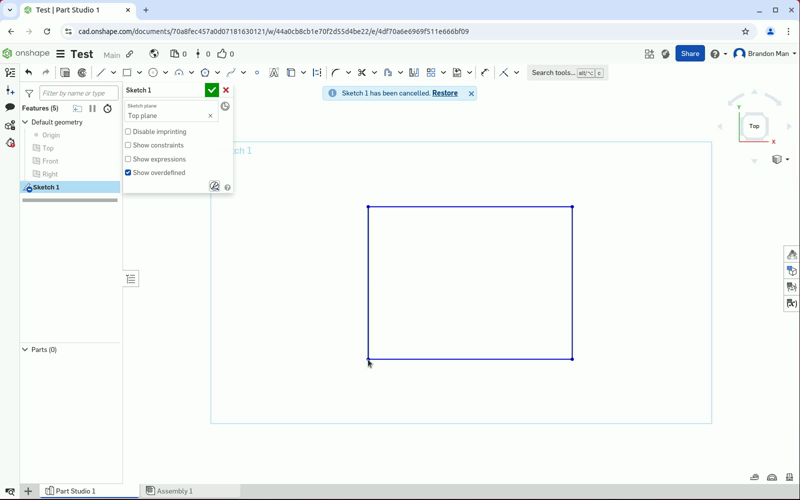
mouse_move(485, 259)
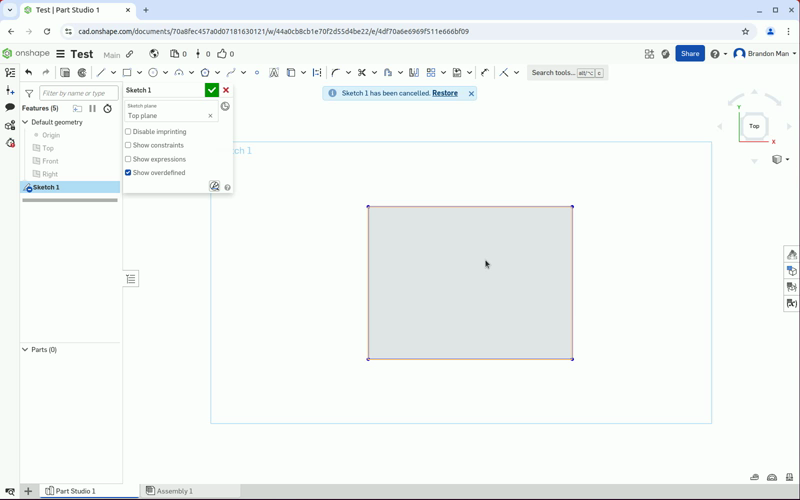
click(485, 259)
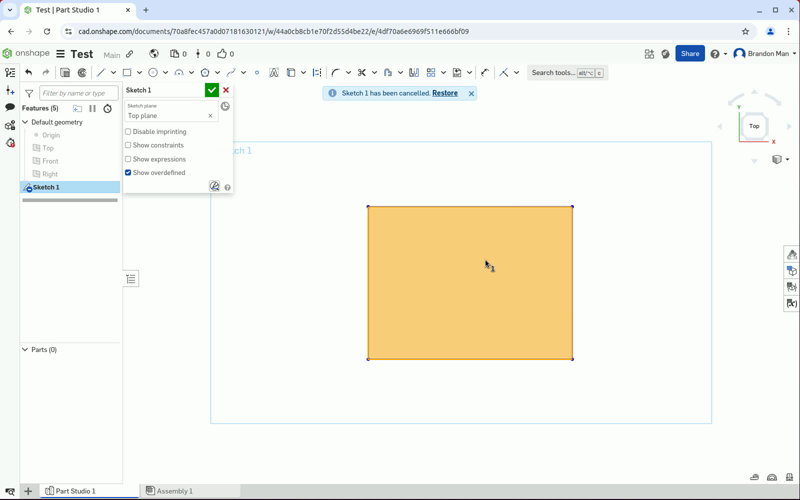
mouse_move(73, 352)
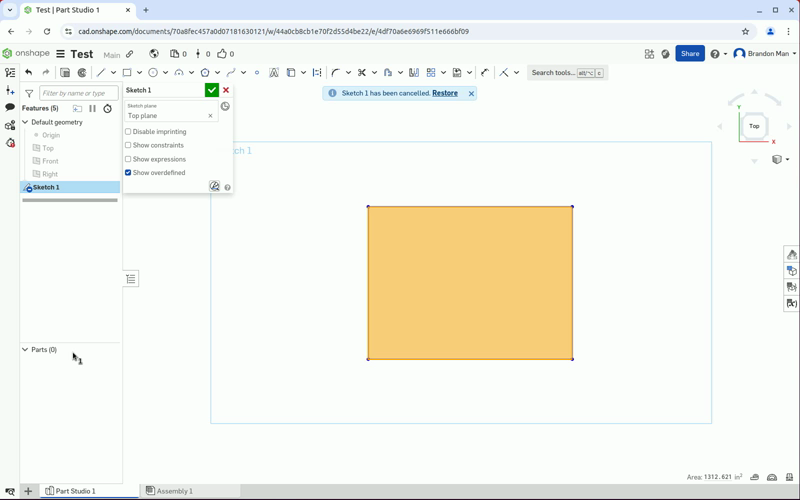
key(shift+y)
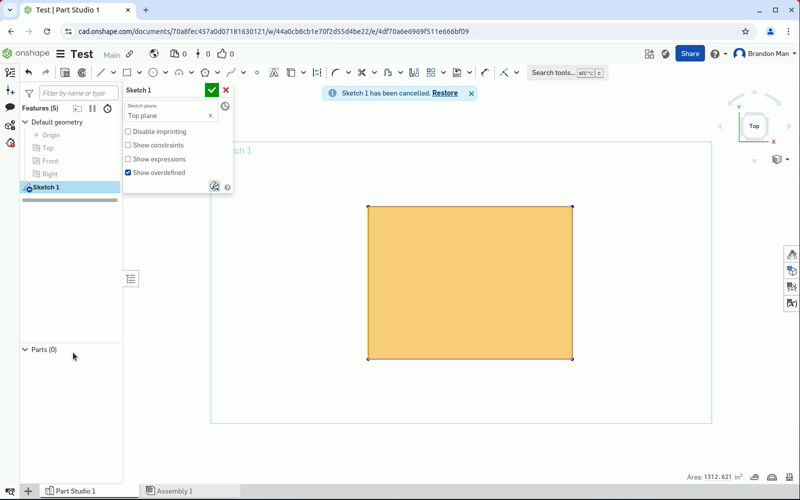
key(shift+e)
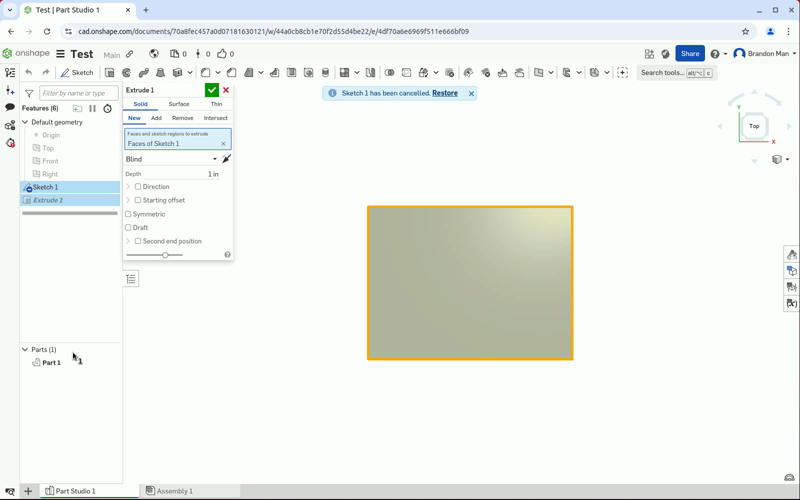
mouse_move(143, 106)
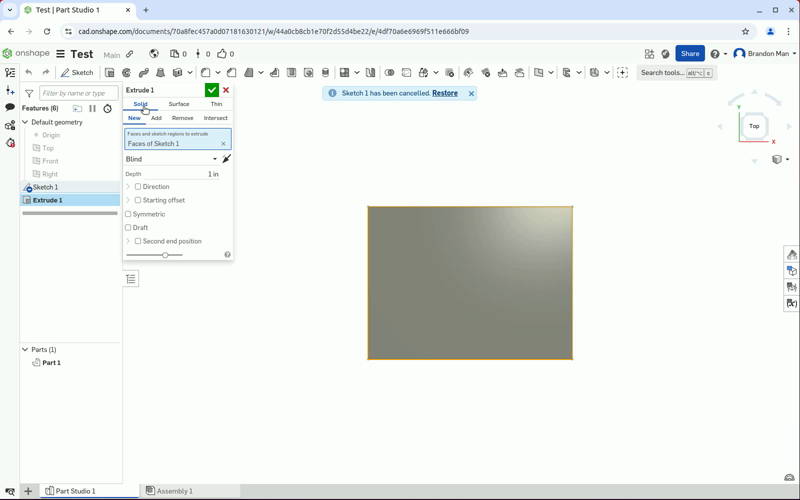
click(143, 106)
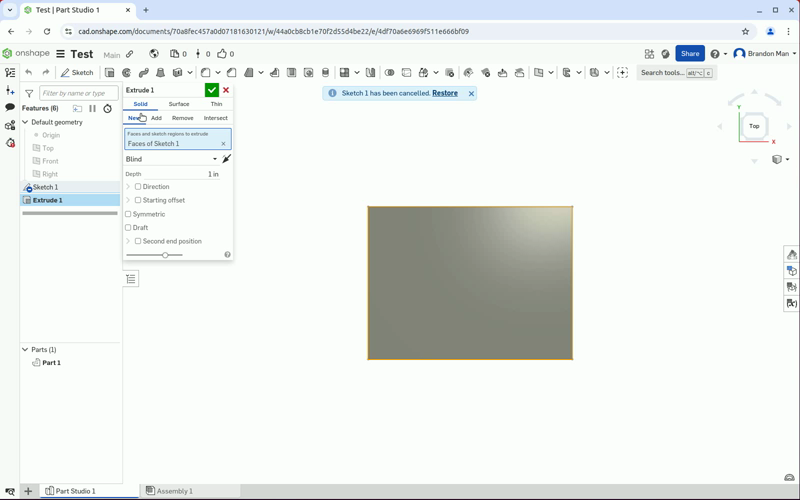
mouse_move(137, 120)
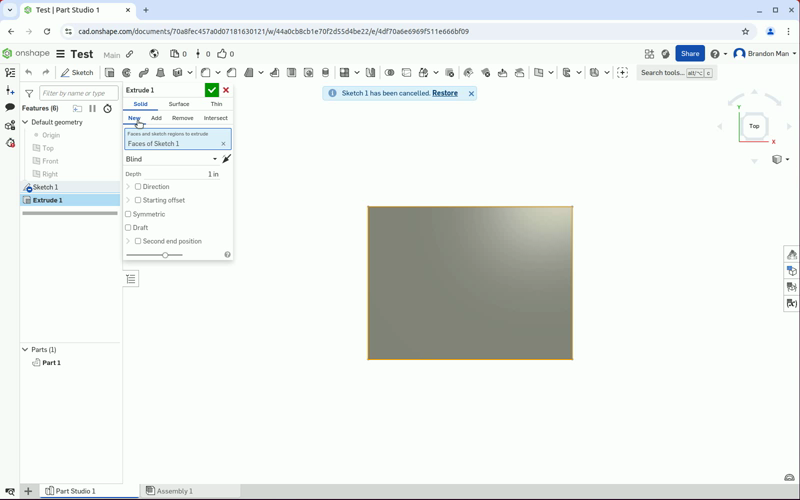
click(137, 120)
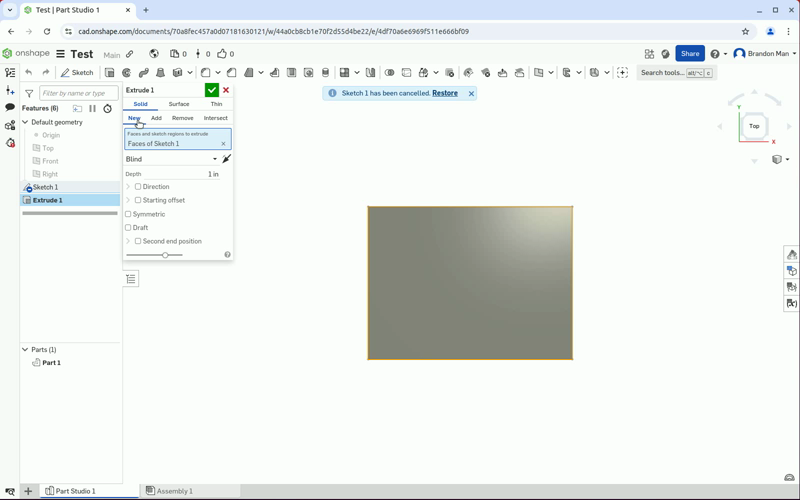
key(tab, 4)
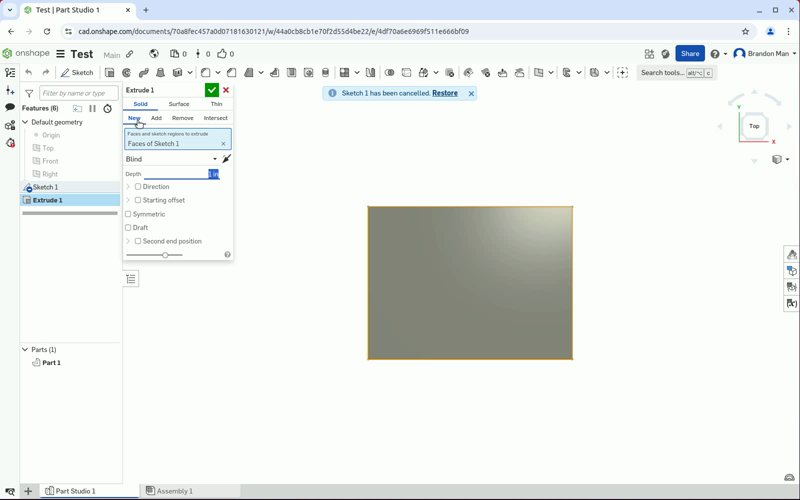
text(10.591)
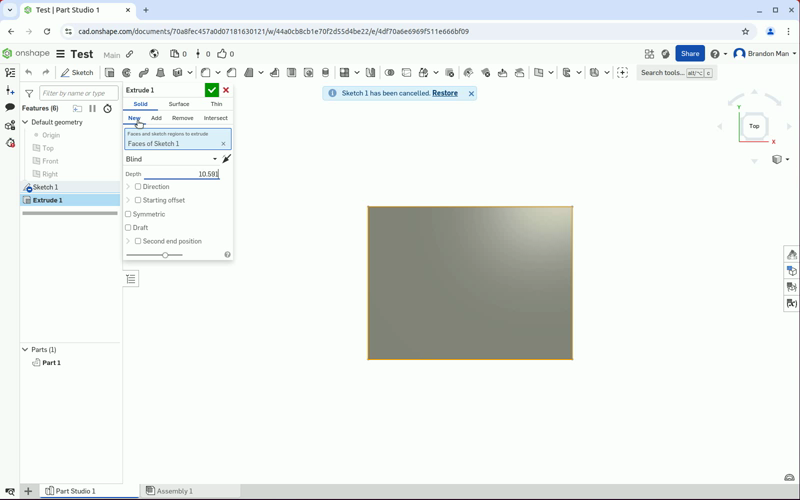
key(enter)
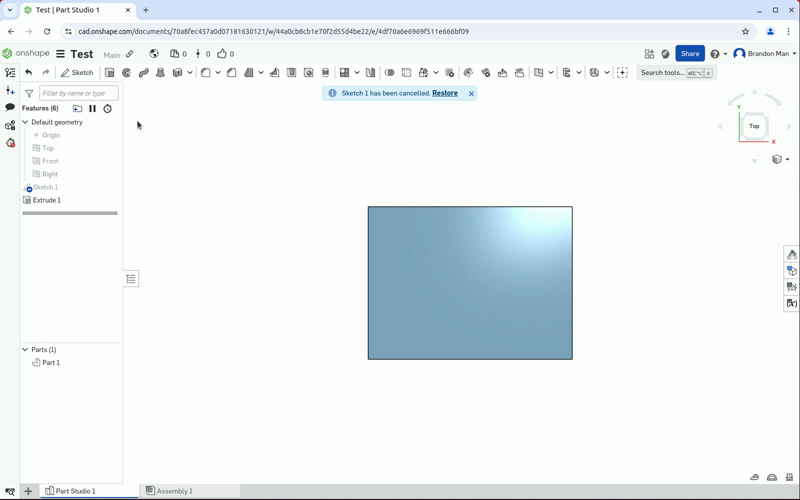
key(shift+h)
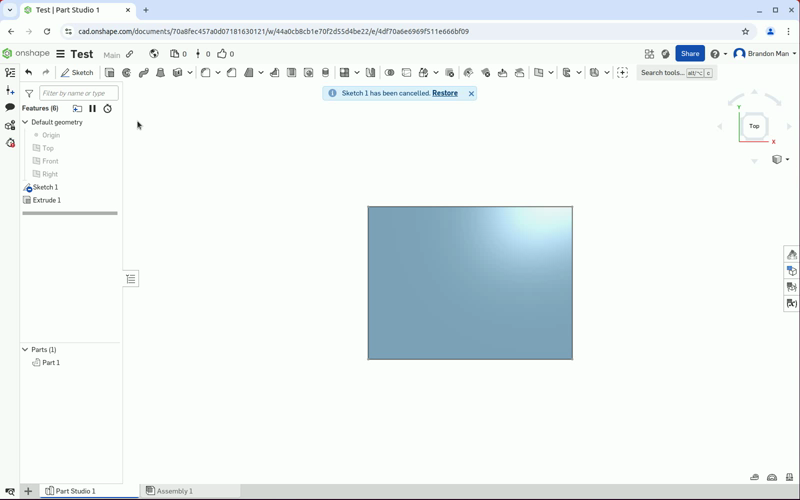
key(shift+h)
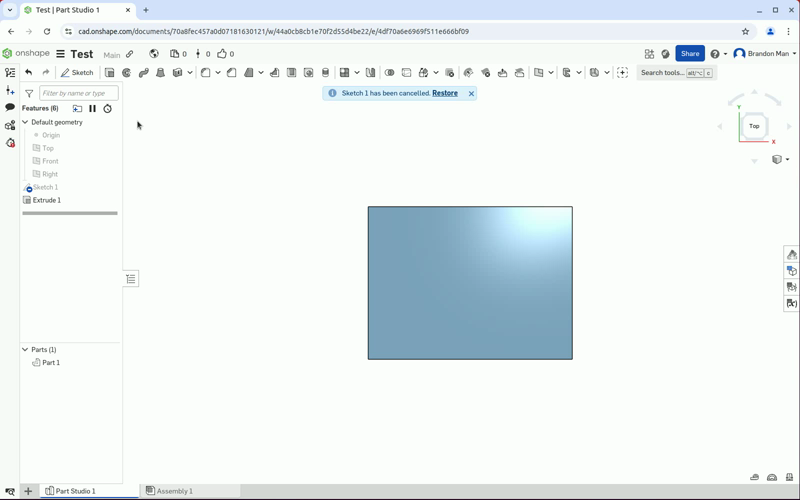
mouse_move(73, 189)
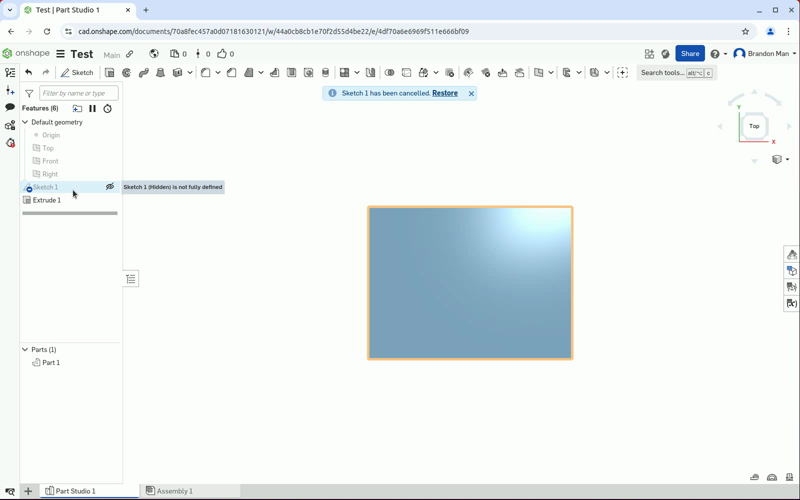
click(73, 189)
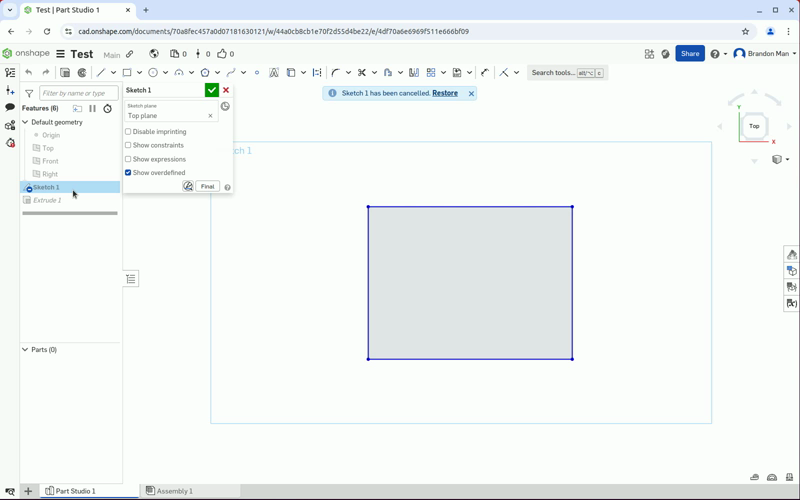
mouse_move(229, 92)
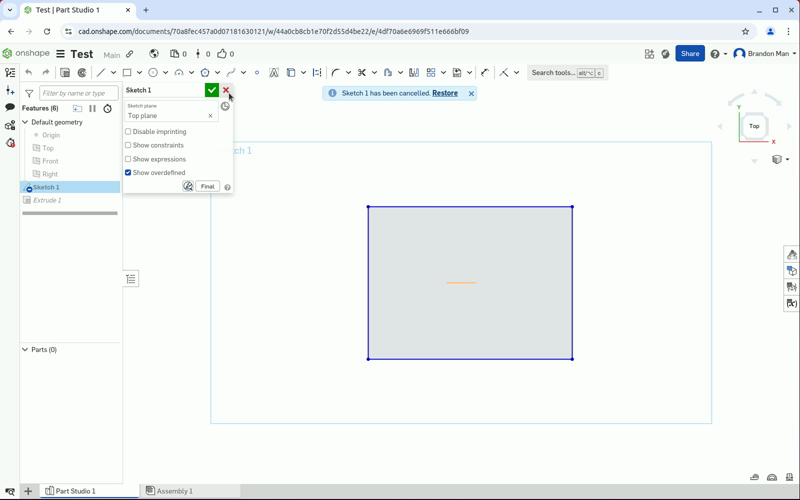
click(229, 92)
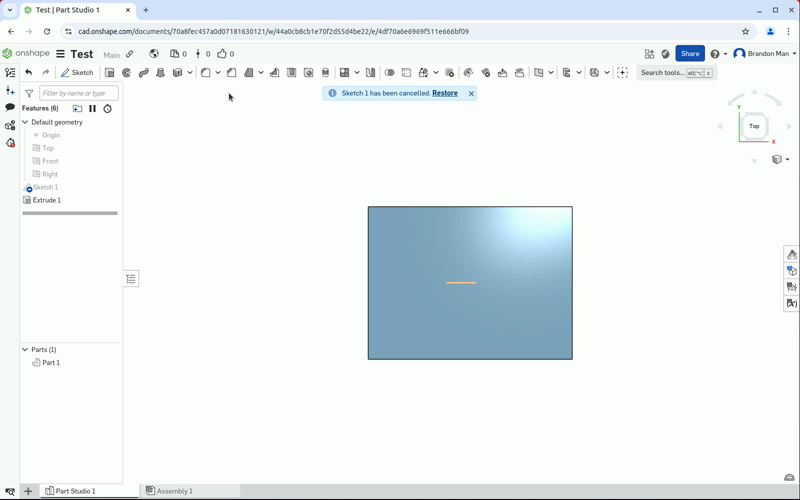
mouse_move(541, 75)
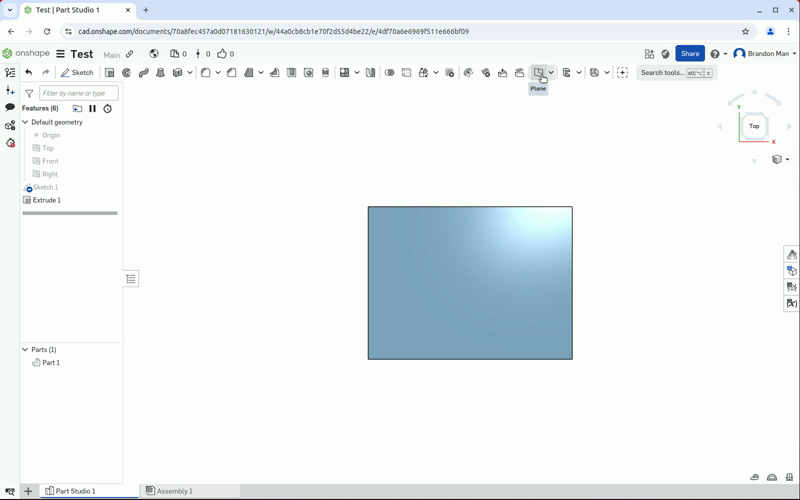
click(541, 75)
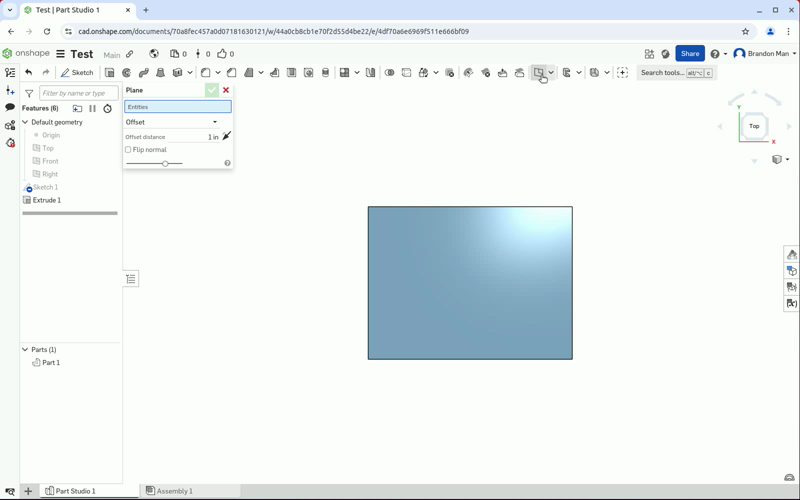
mouse_move(73, 150)
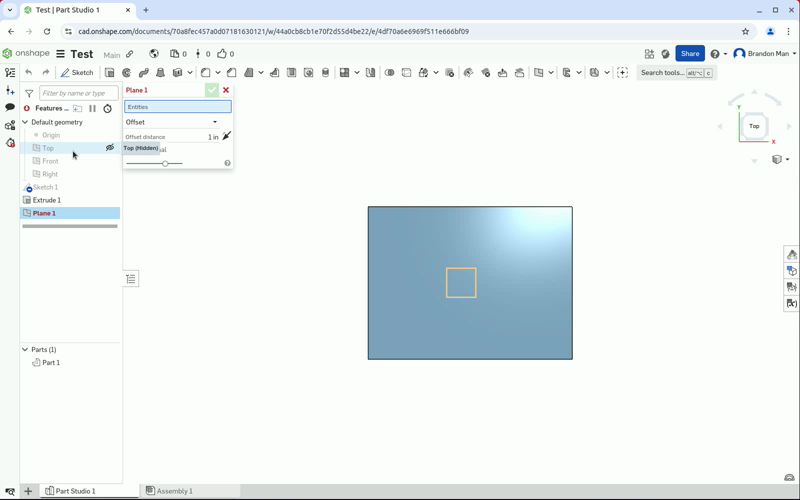
click(73, 150)
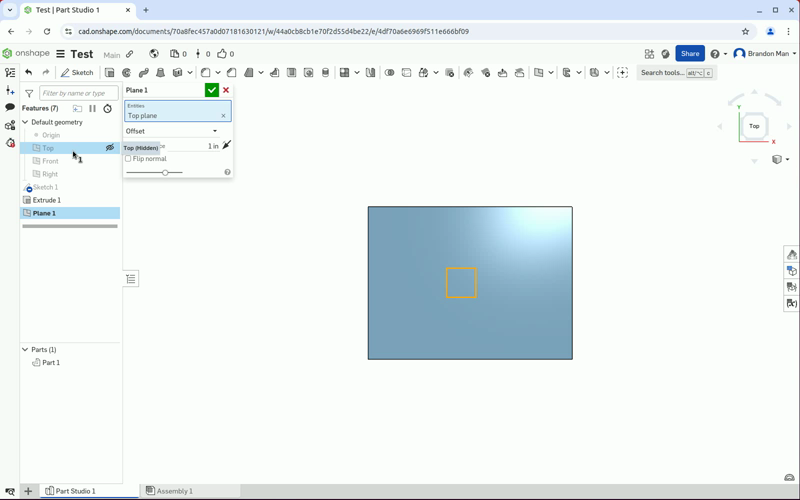
key(tab, 2)
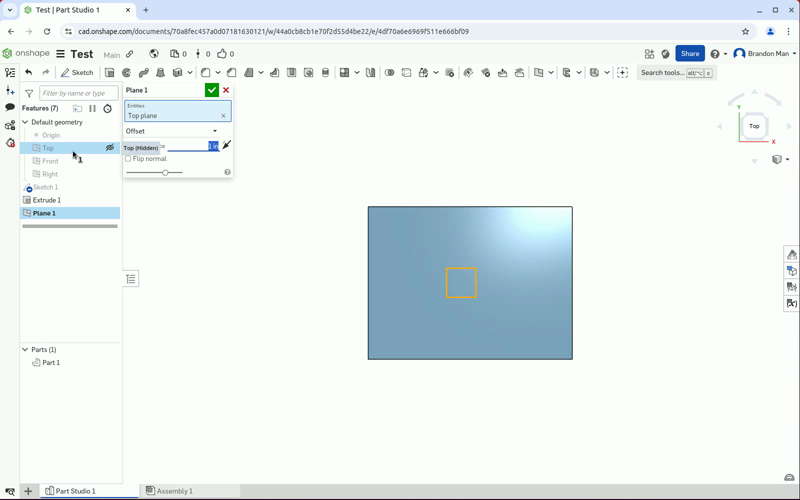
text(10.599)
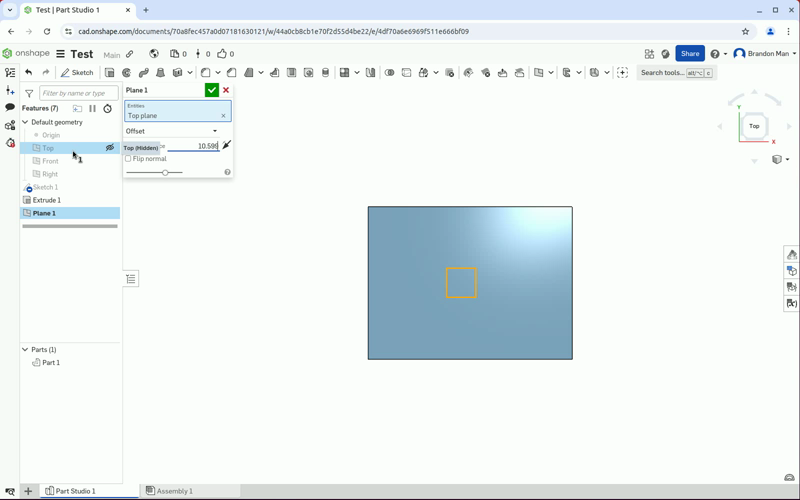
key(enter, 2)
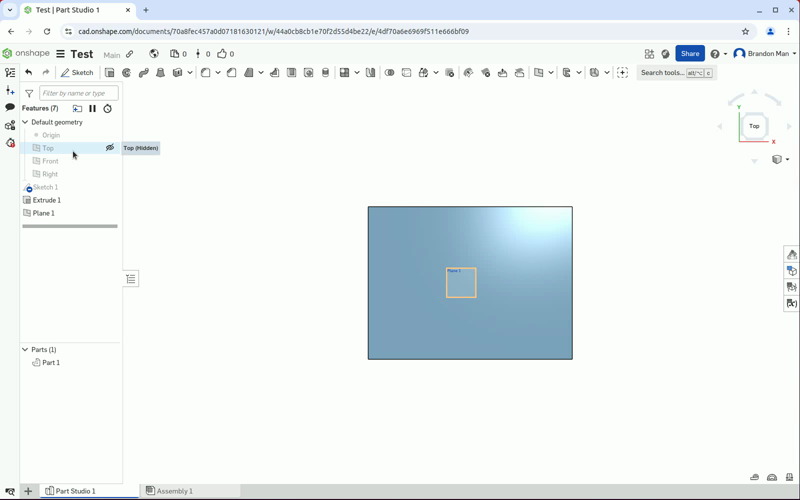
key(shift+s)
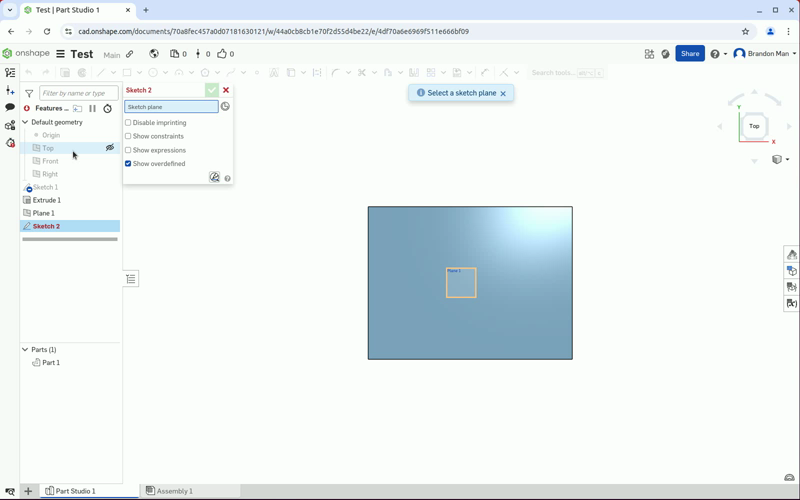
mouse_move(73, 215)
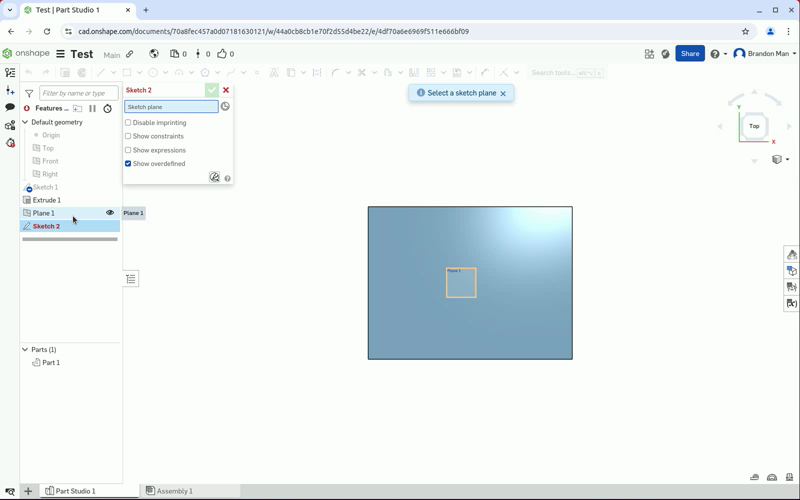
click(73, 215)
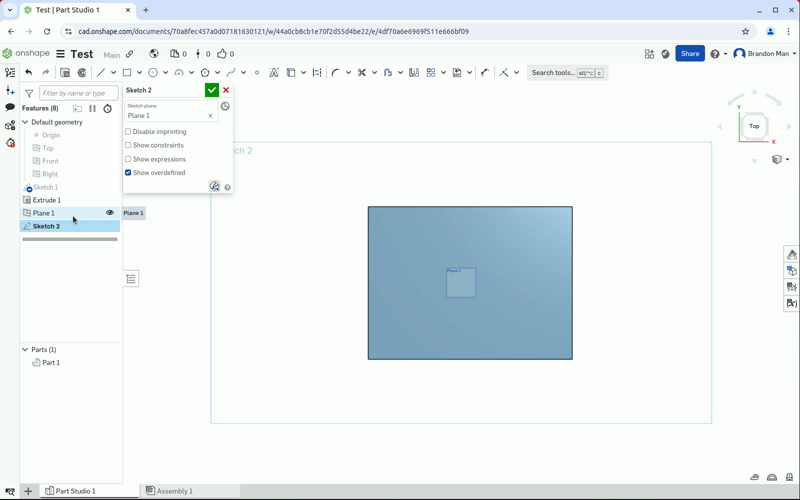
mouse_move(73, 352)
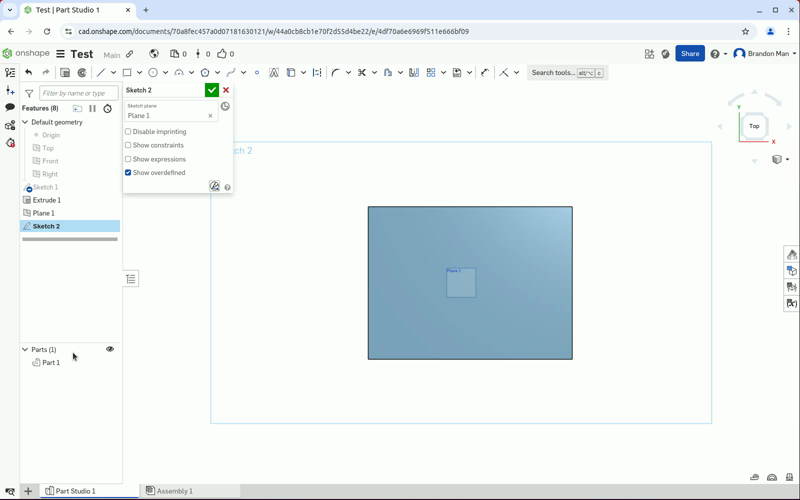
key(y)
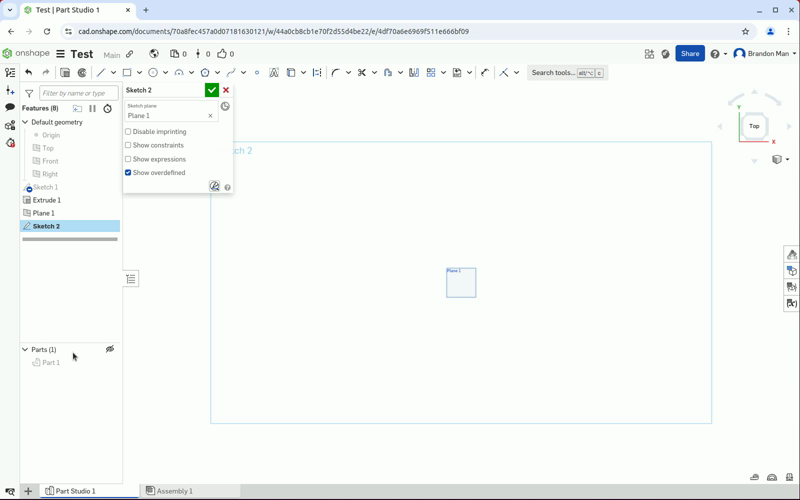
key(l)
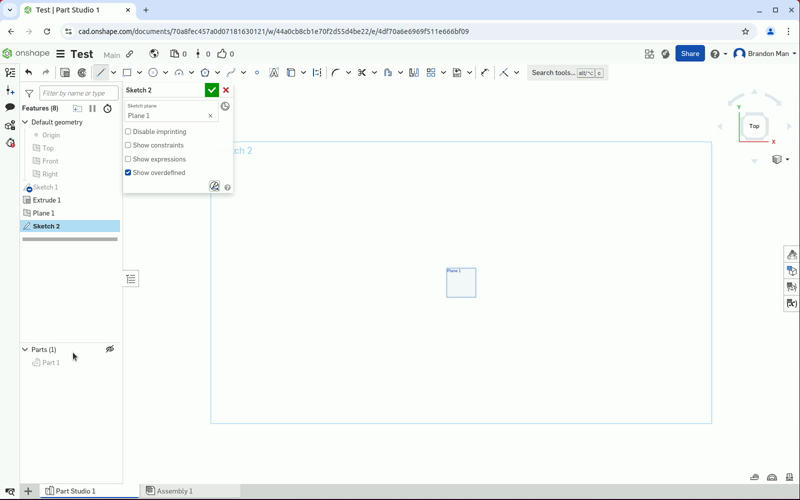
key_down(shift)
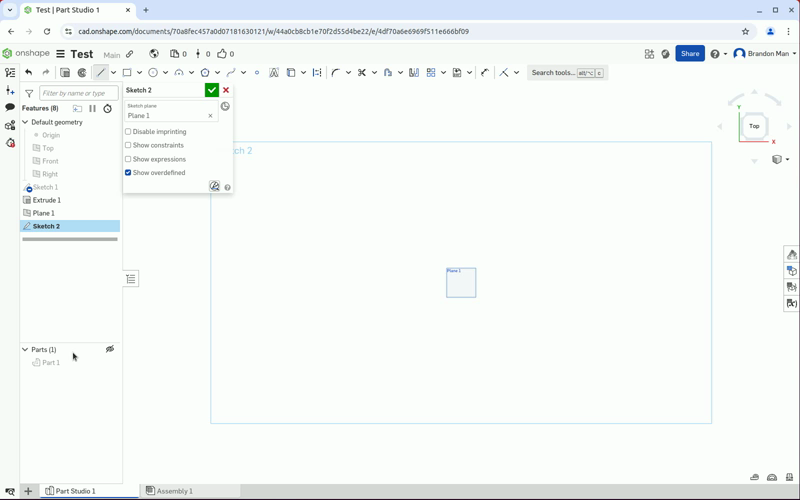
mouse_move(521, 359)
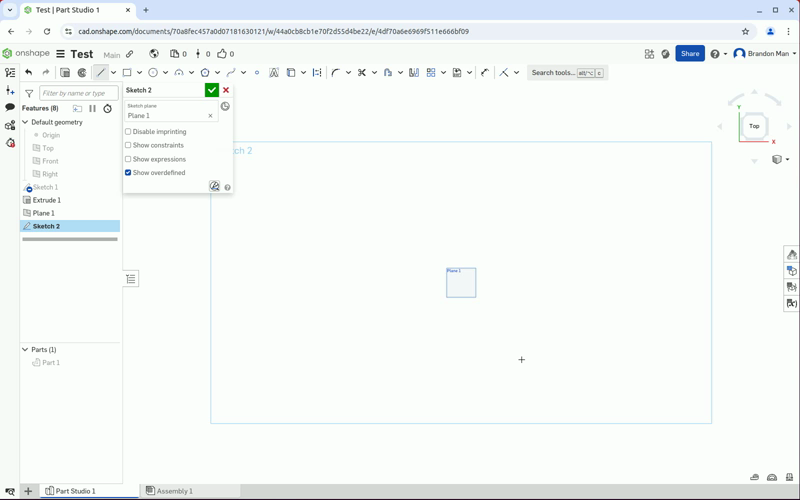
click(521, 359)
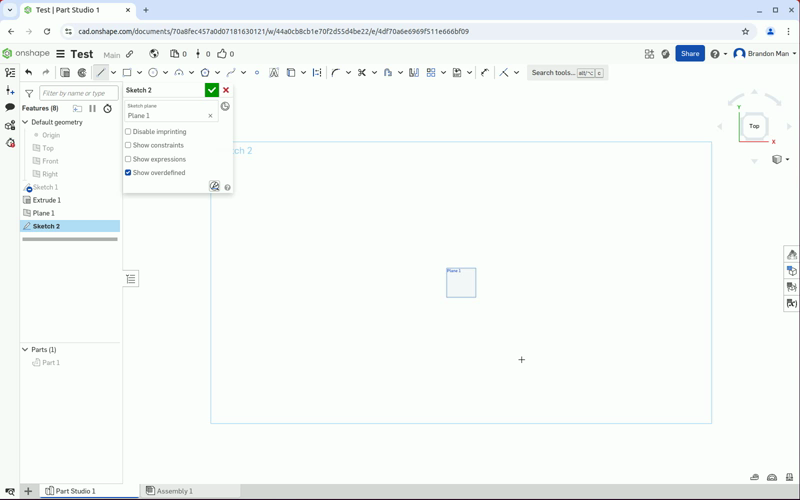
key_up(shift)
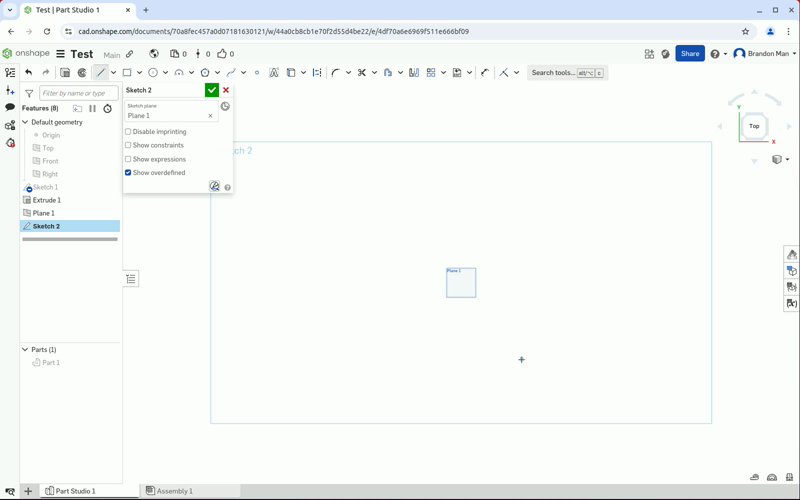
key_down(shift)
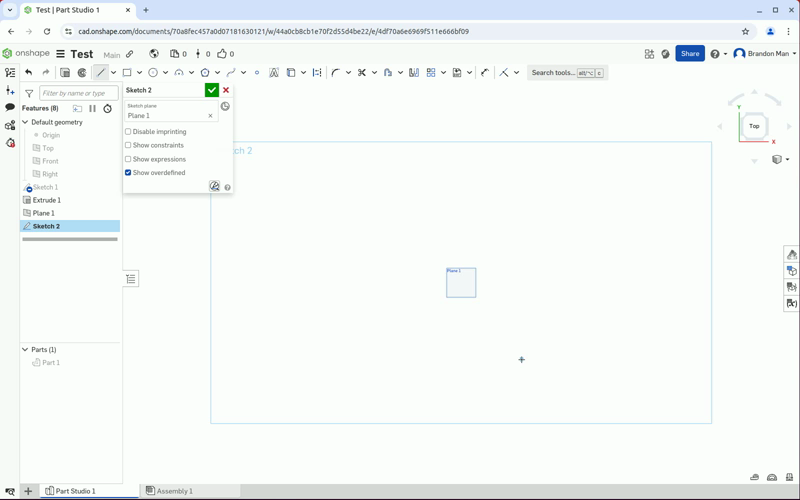
mouse_move(551, 359)
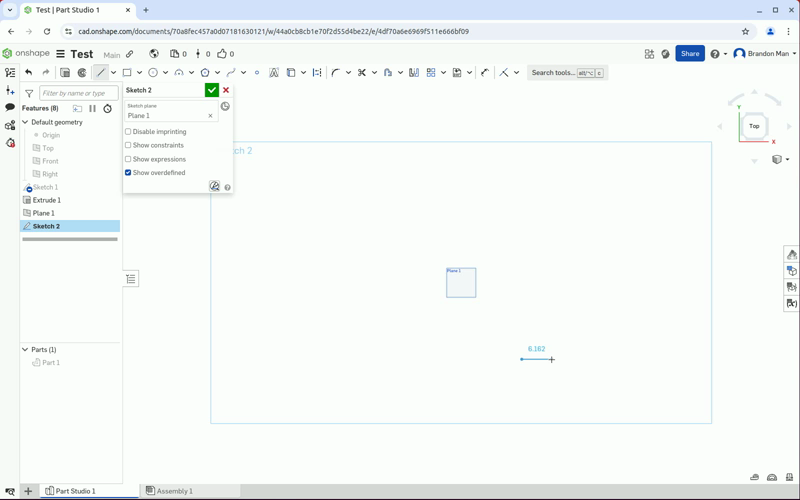
mouse_move(573, 359)
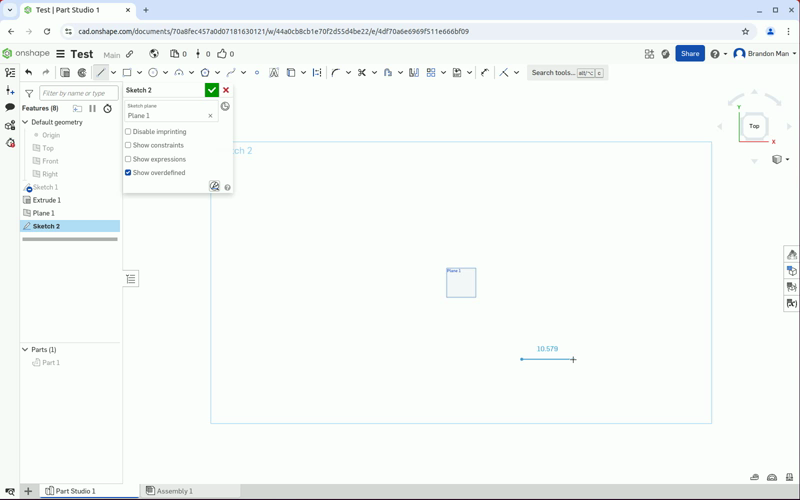
click(573, 359)
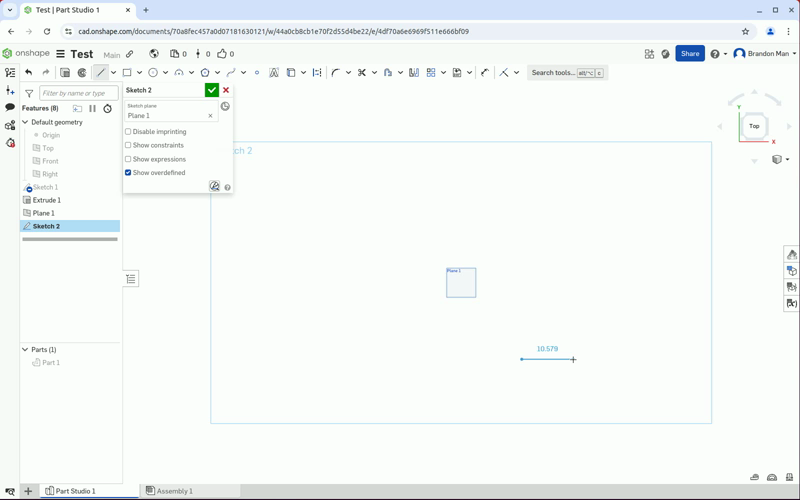
key_up(shift)
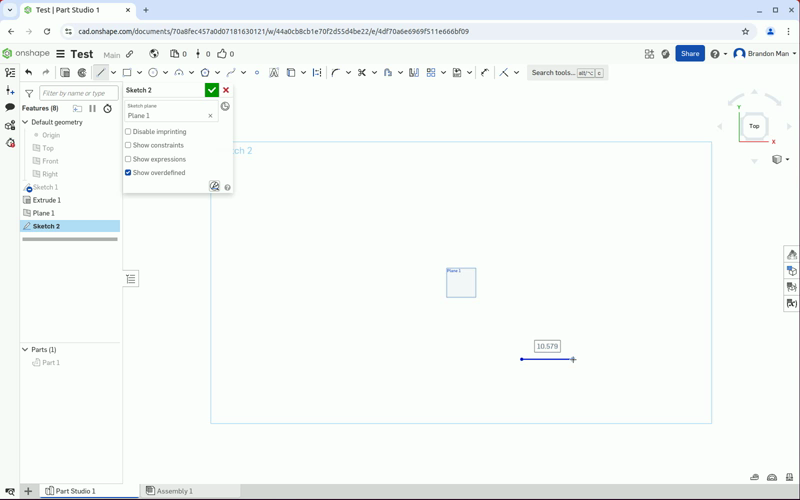
key_down(shift)
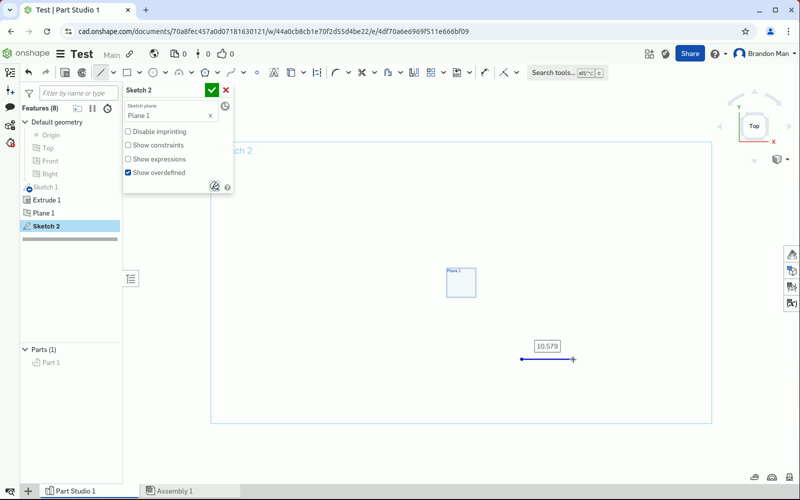
mouse_move(573, 281)
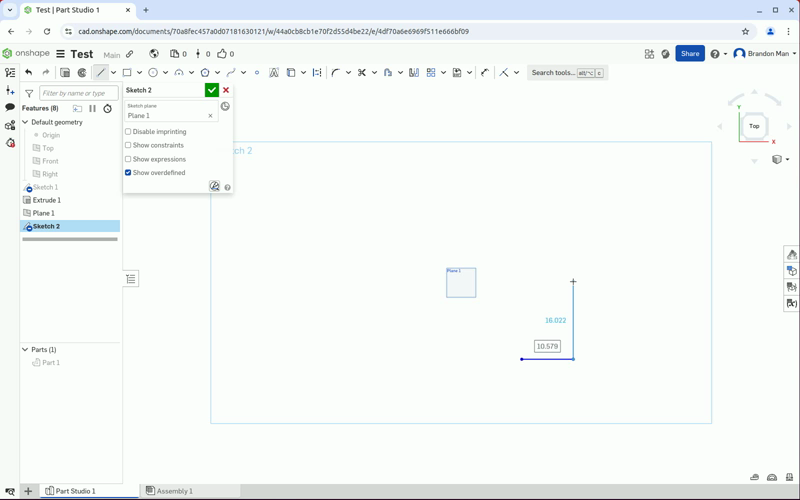
click(573, 281)
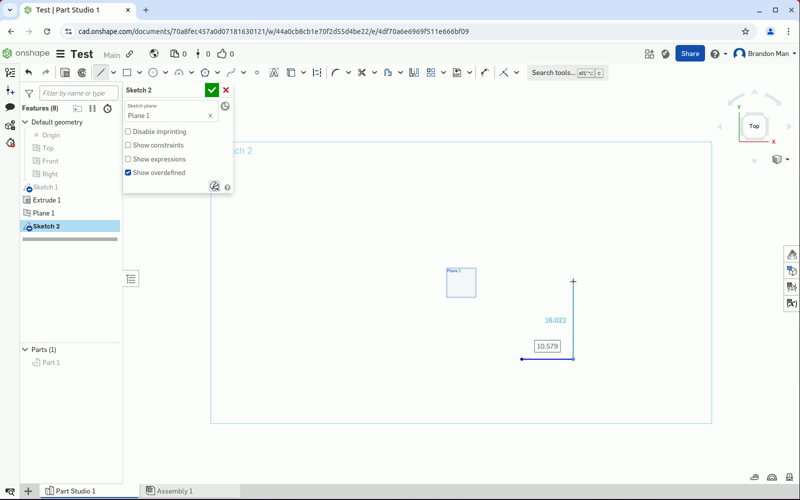
key_up(shift)
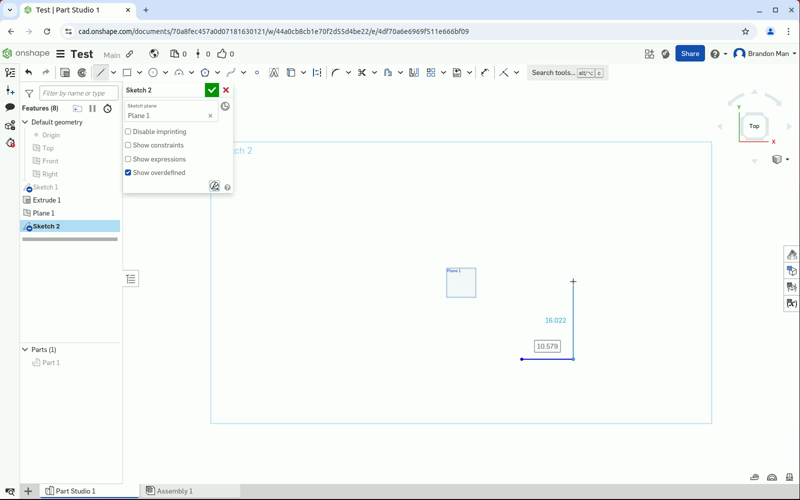
key_down(shift)
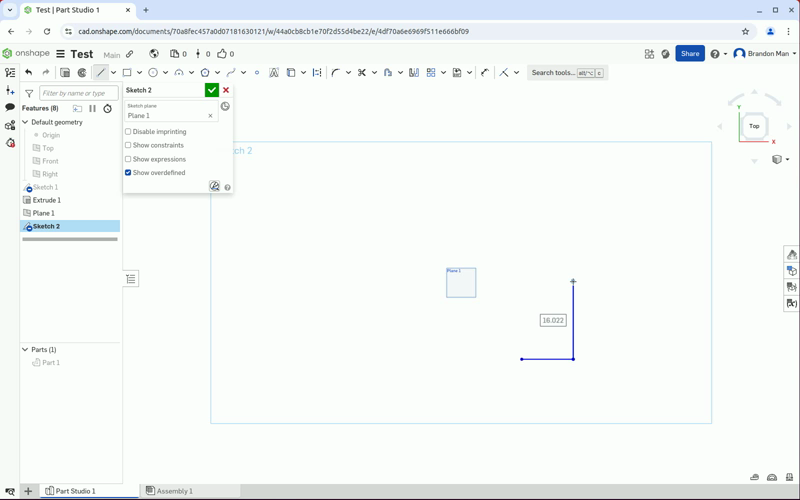
mouse_move(521, 359)
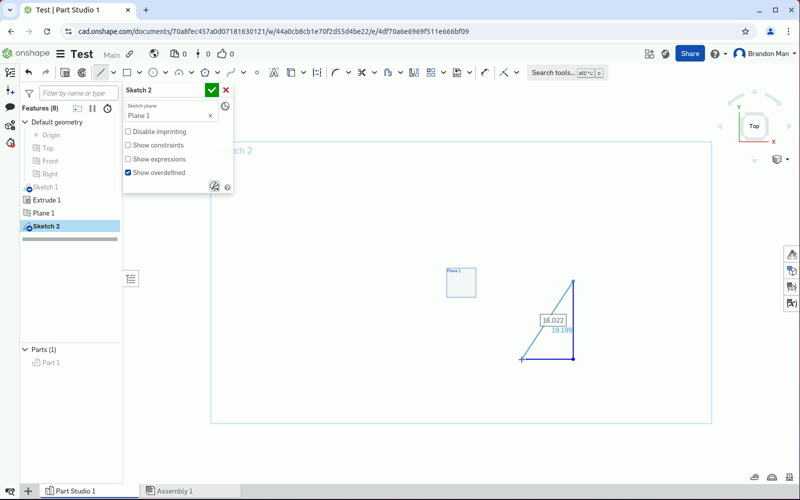
key_up(shift)
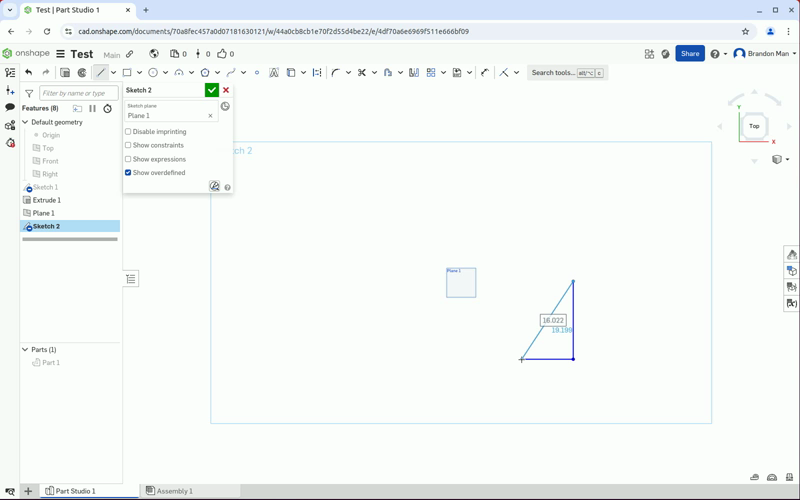
click(521, 359)
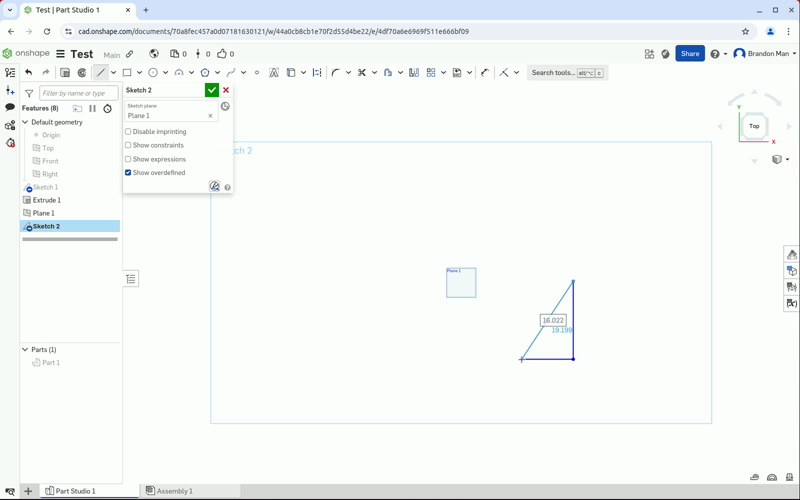
key(esc)
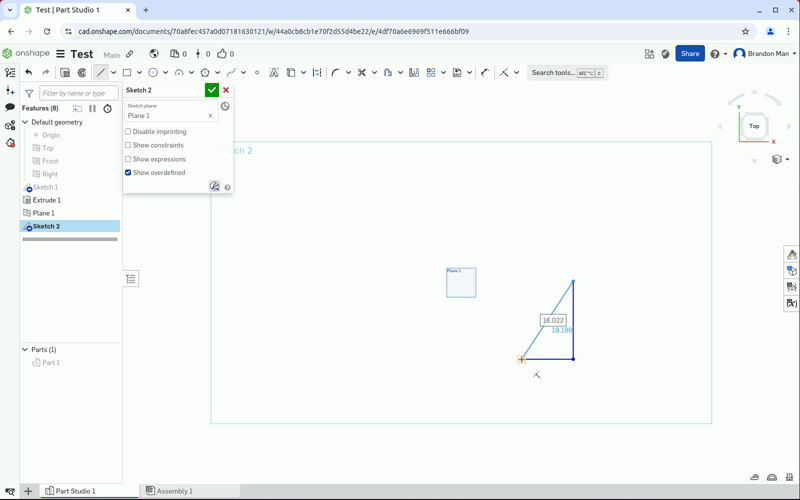
mouse_move(566, 330)
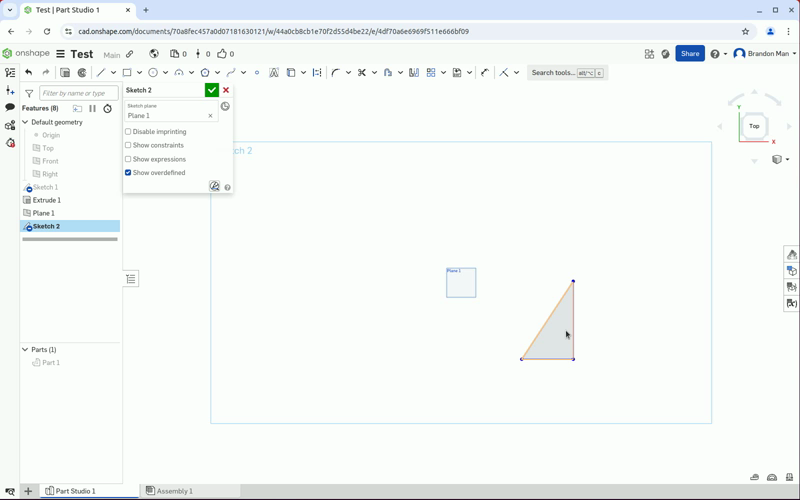
click(566, 330)
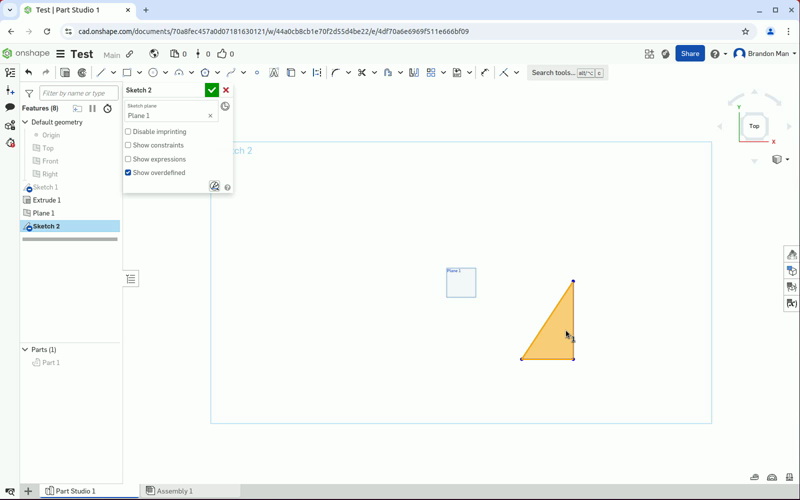
mouse_move(73, 352)
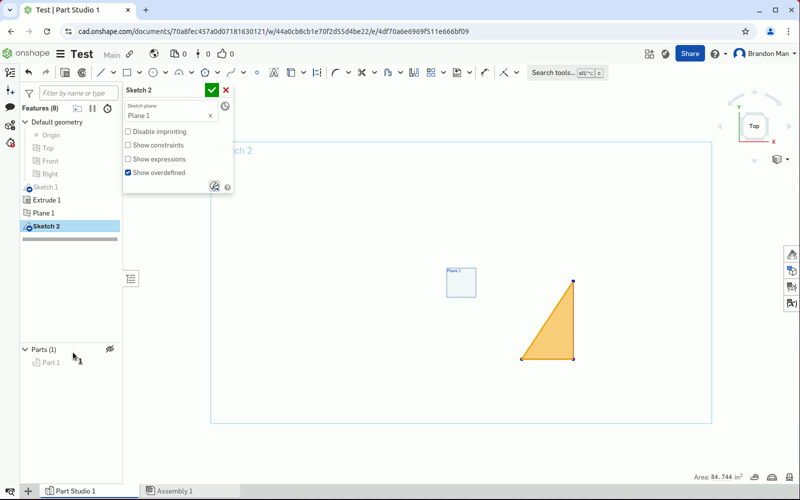
key(shift+y)
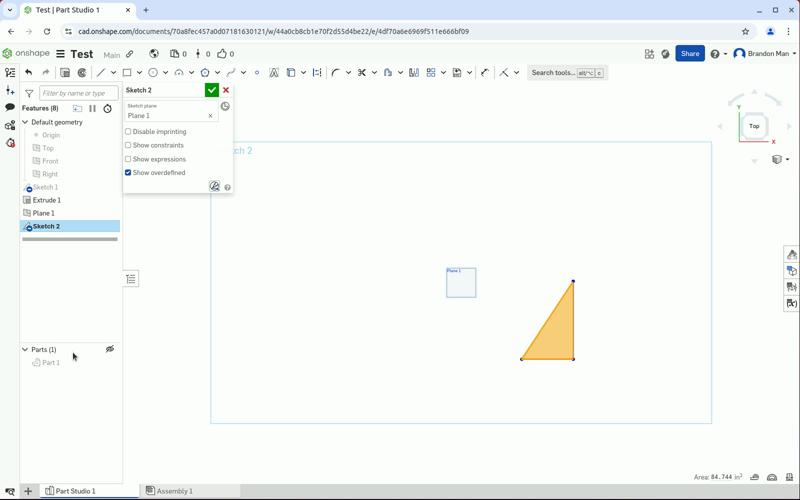
key(shift+e)
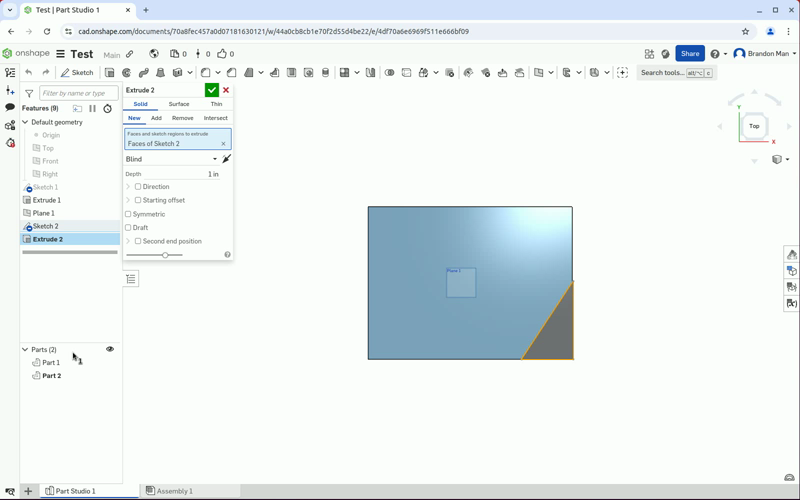
mouse_move(143, 106)
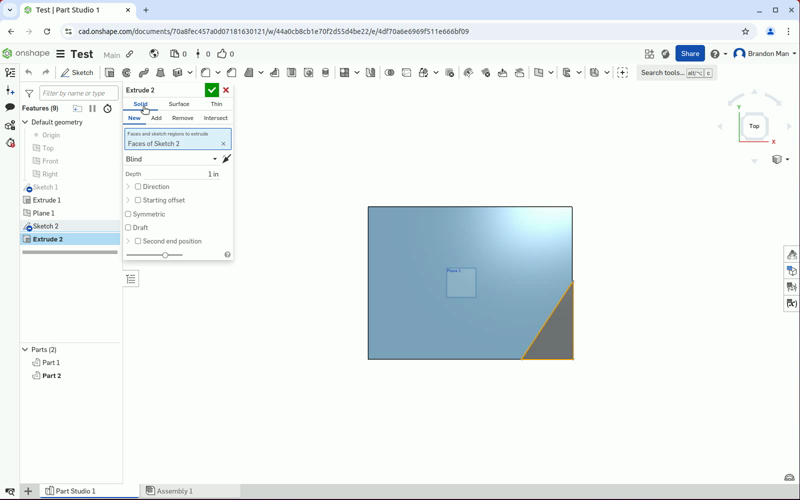
click(143, 106)
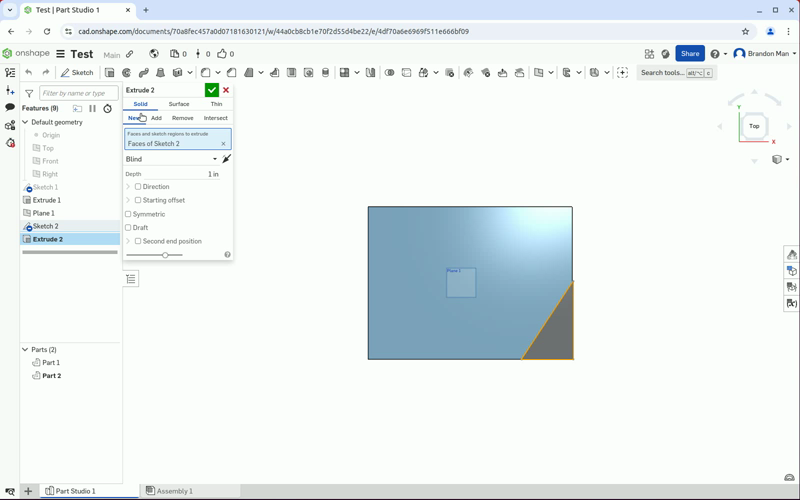
mouse_move(137, 120)
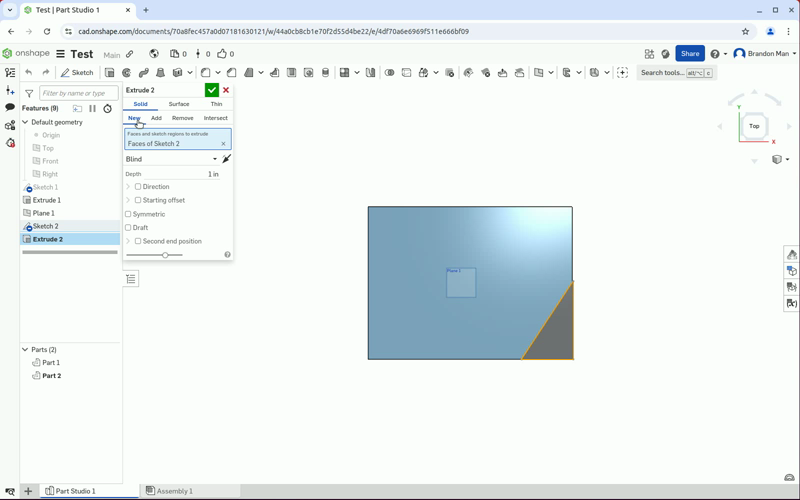
click(137, 120)
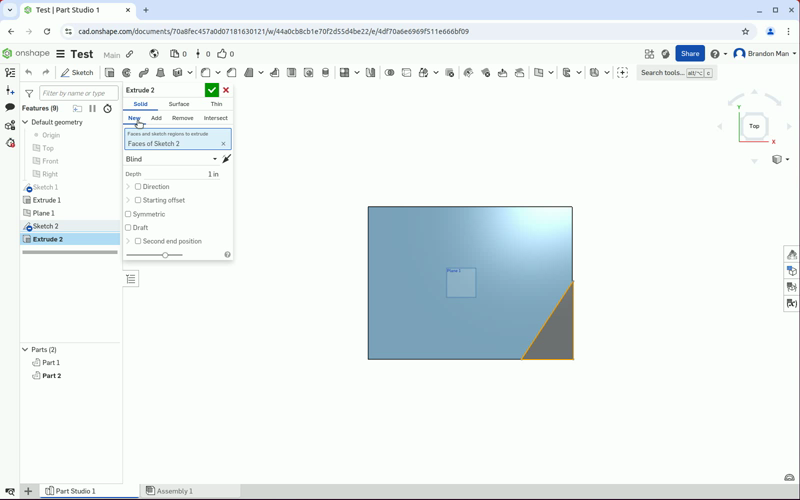
key(tab, 4)
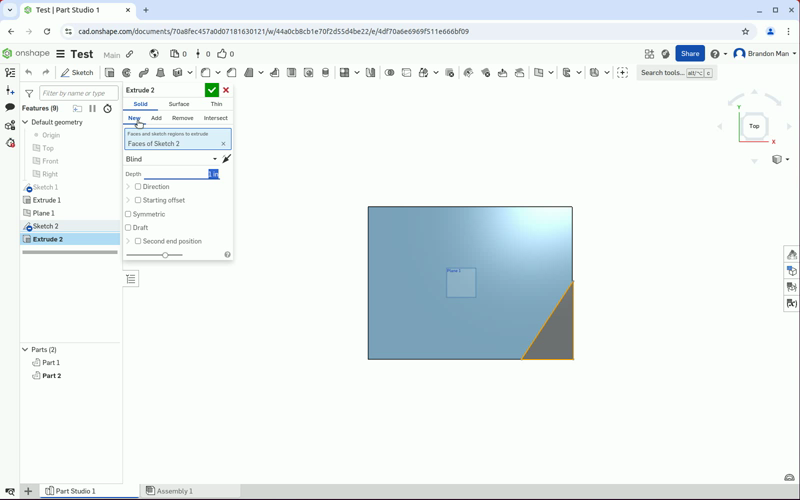
text(10.591)
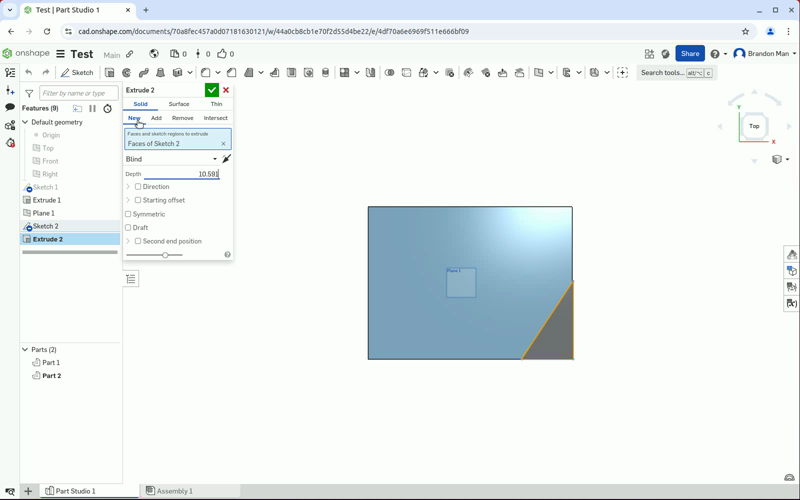
key(enter)
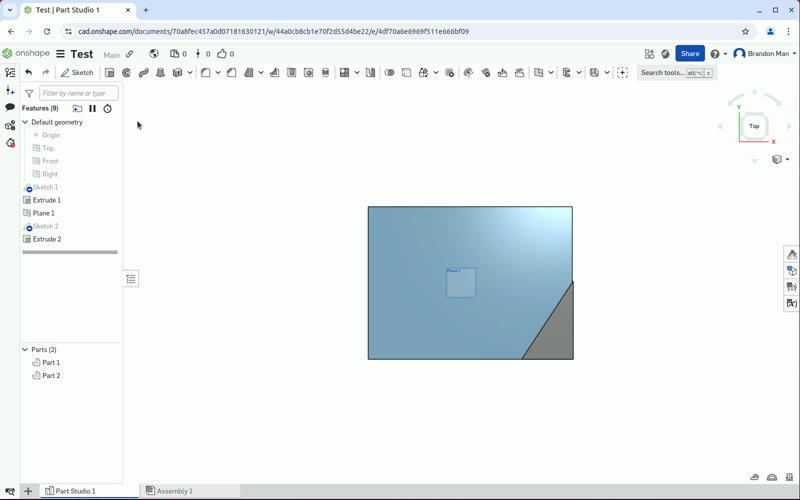
key(shift+h)
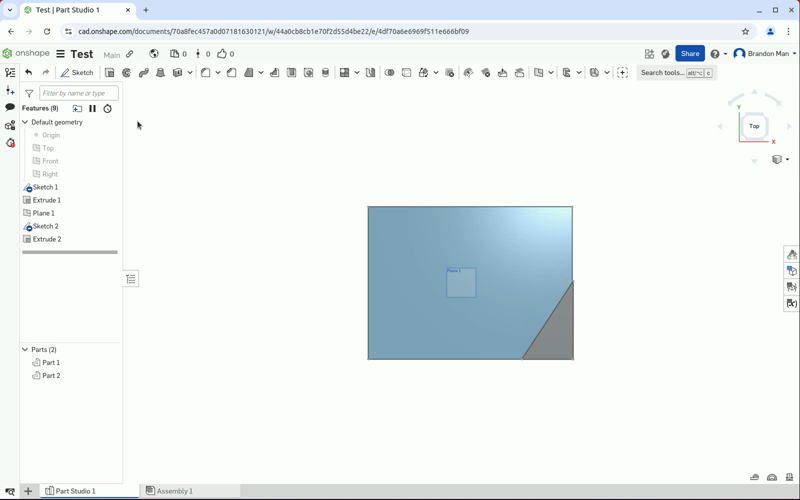
key(shift+h)
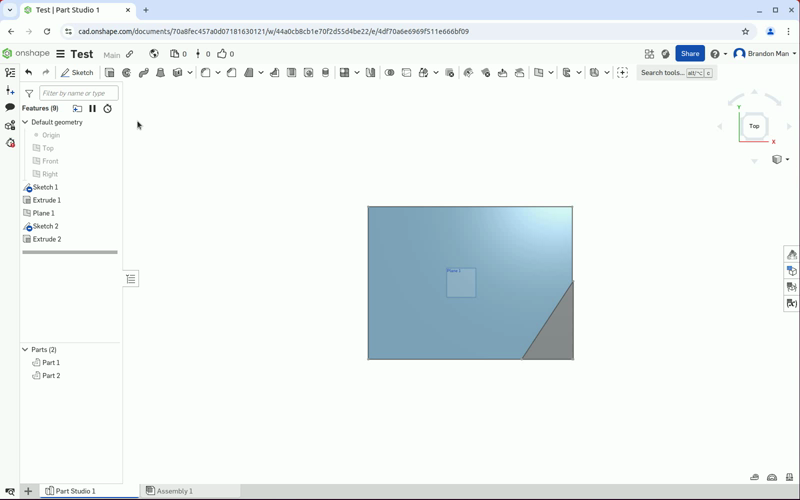
key(shift+7)
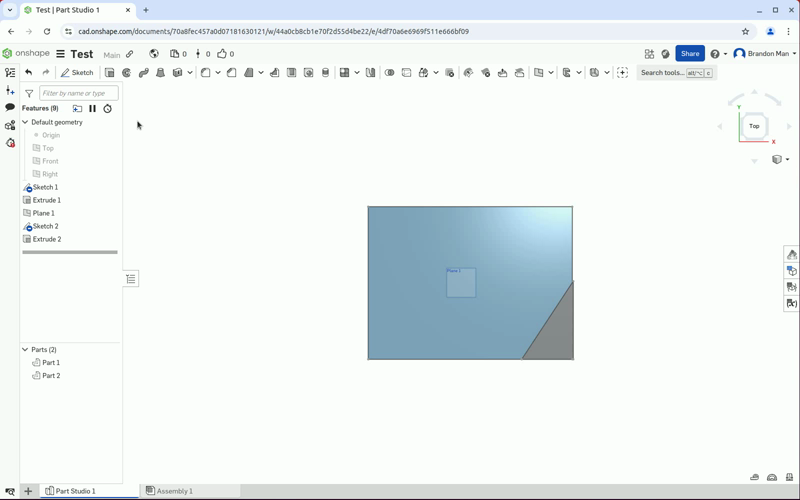
key(up, 3)
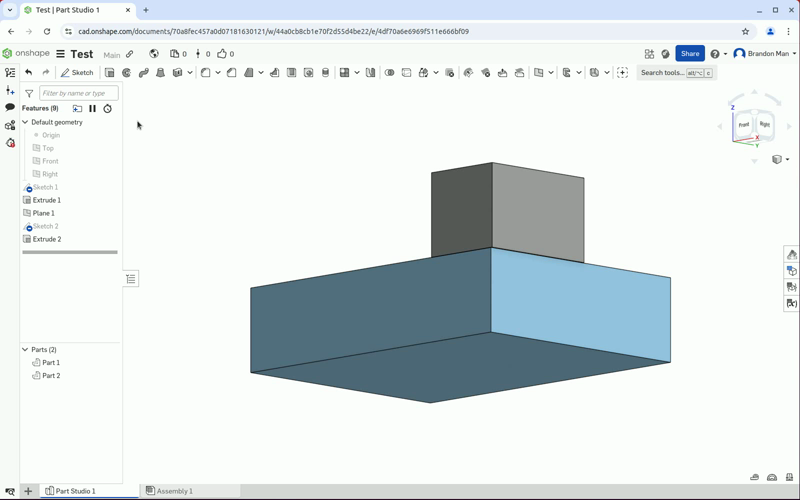
key(left, 3)
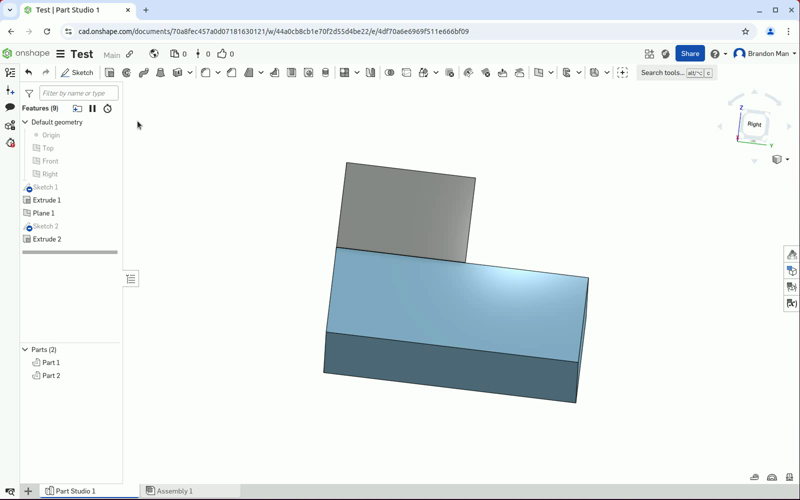
key(right, 3)
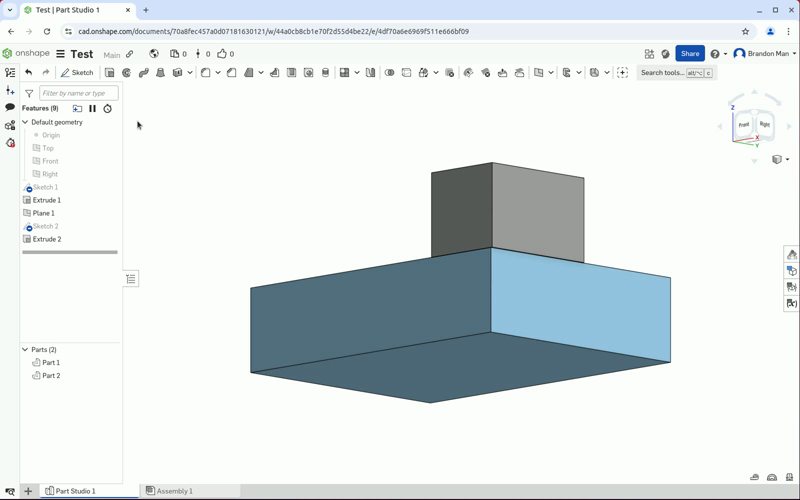
key(down, 3)
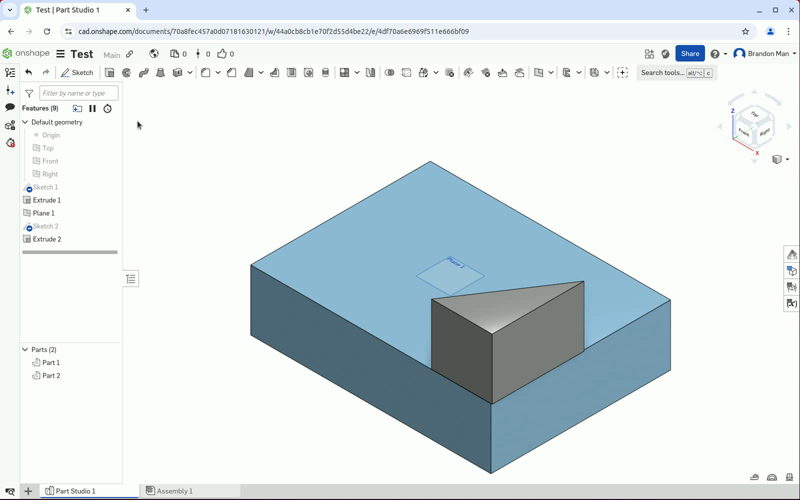
mouse_move(73, 189)
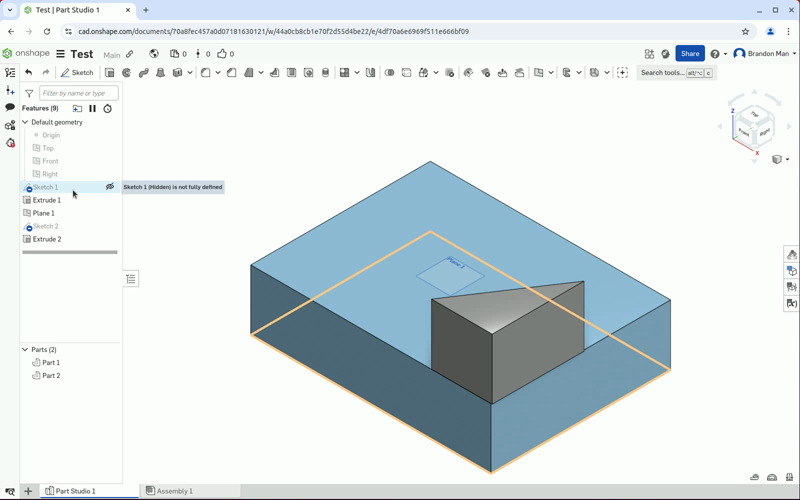
click(73, 189)